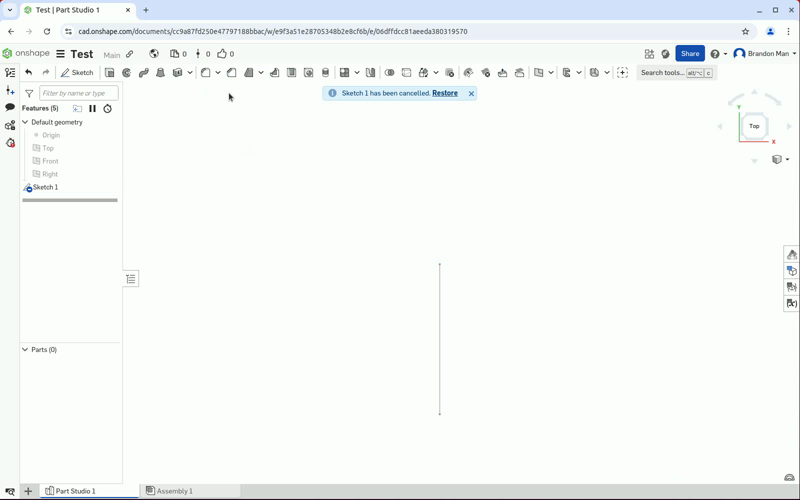
key(shift+h)
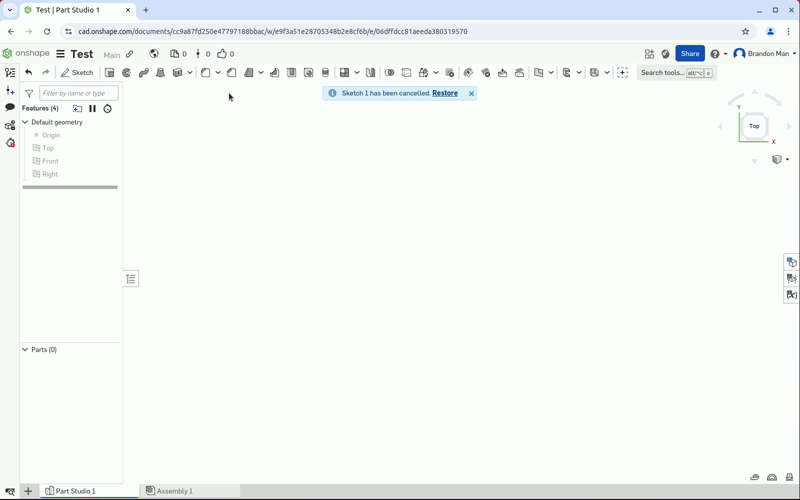
mouse_move(73, 352)
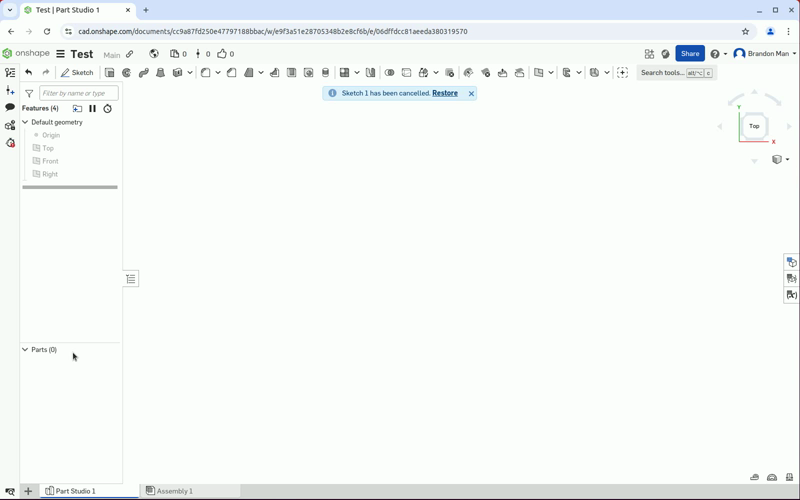
key(y)
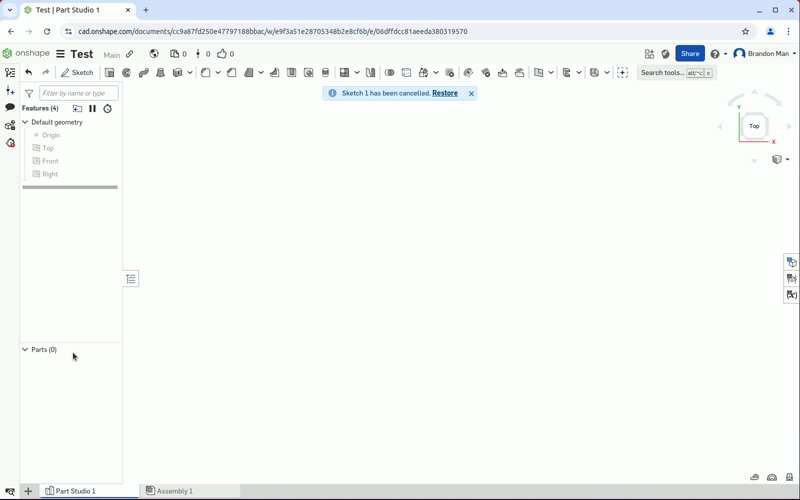
key(shift+p)
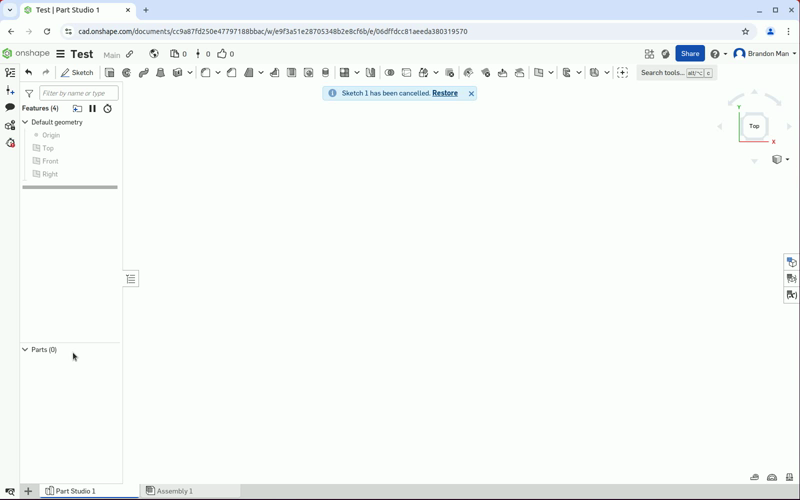
key(space)
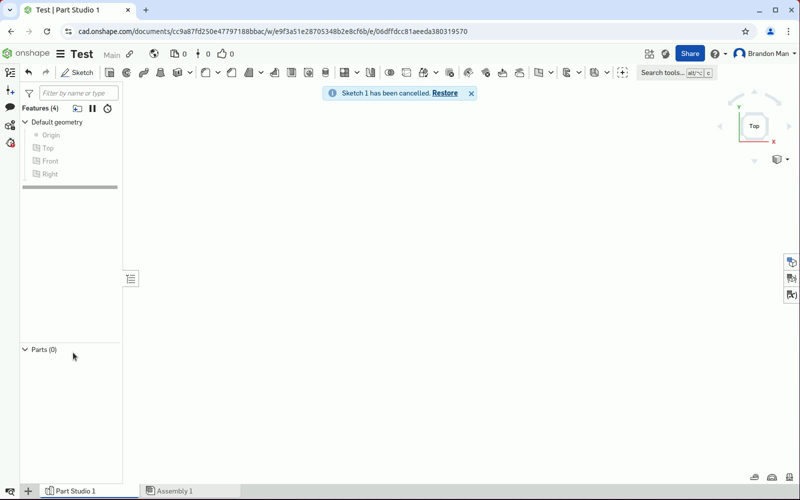
key_down(shift)
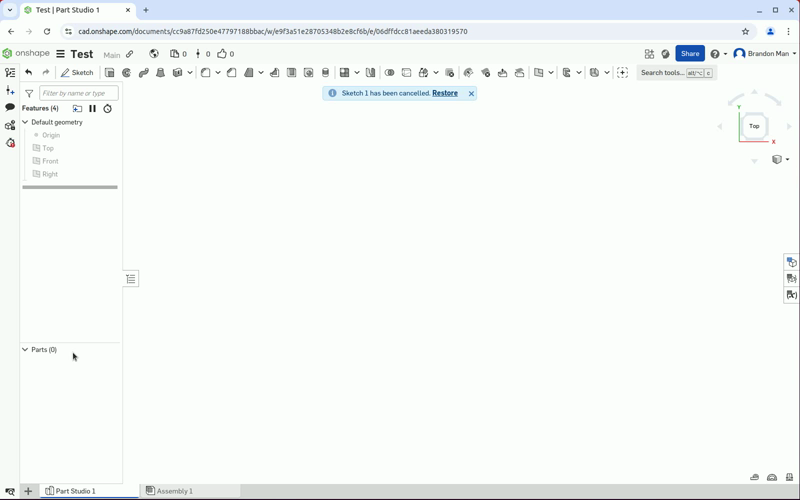
key(up)
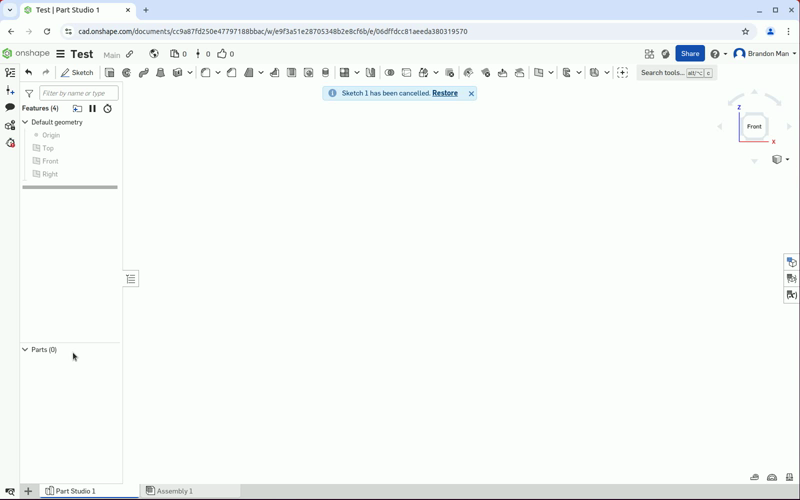
key_up(shift)
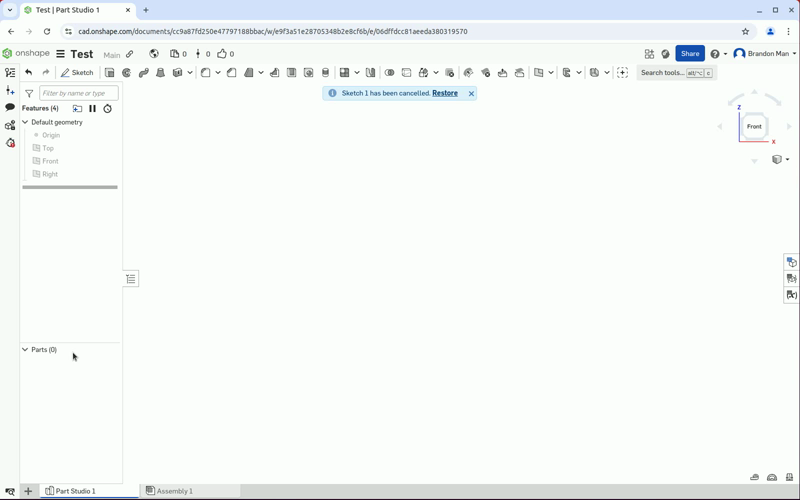
mouse_move(73, 352)
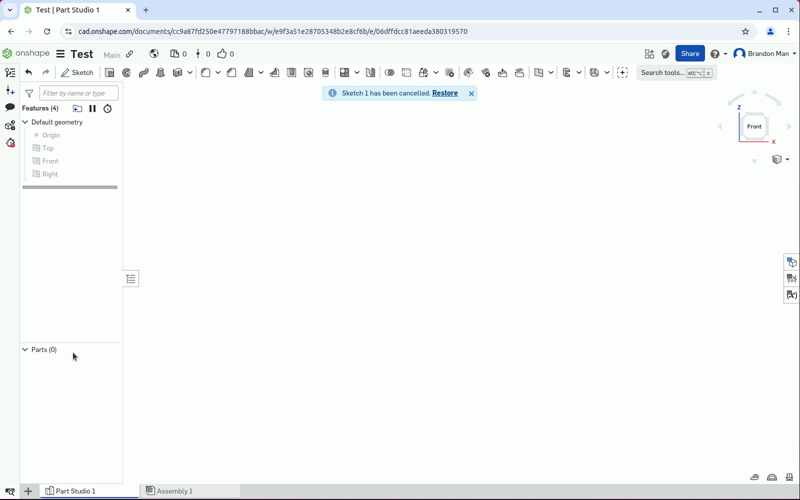
key(shift+y)
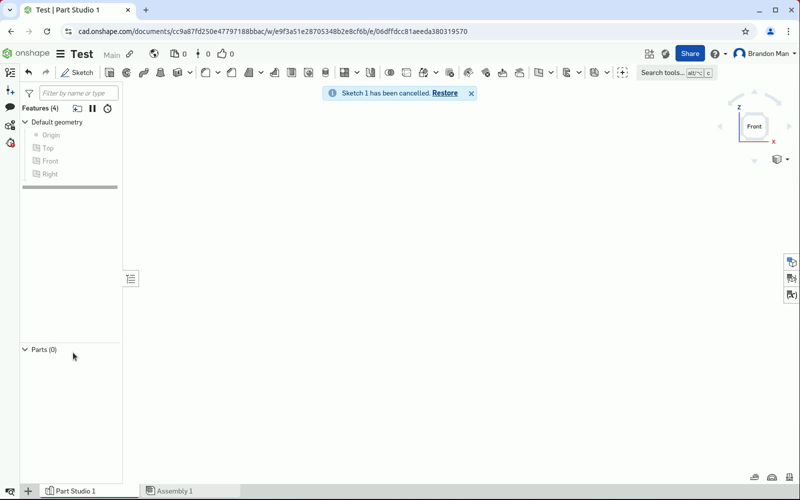
key(shift+s)
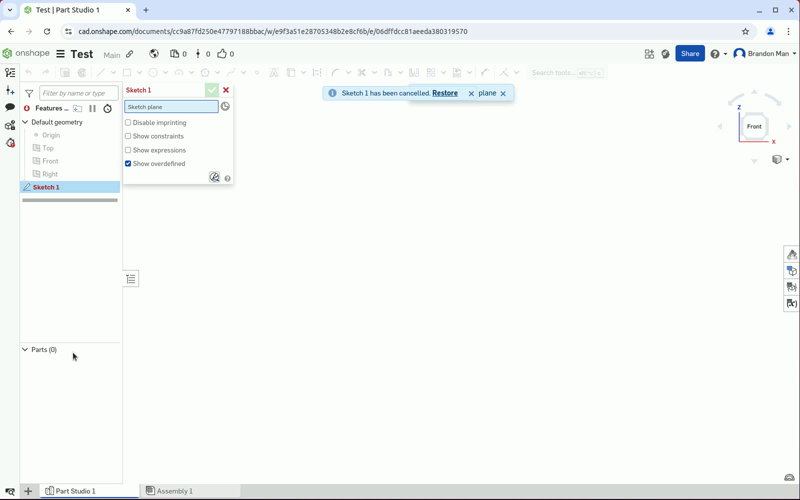
mouse_move(73, 163)
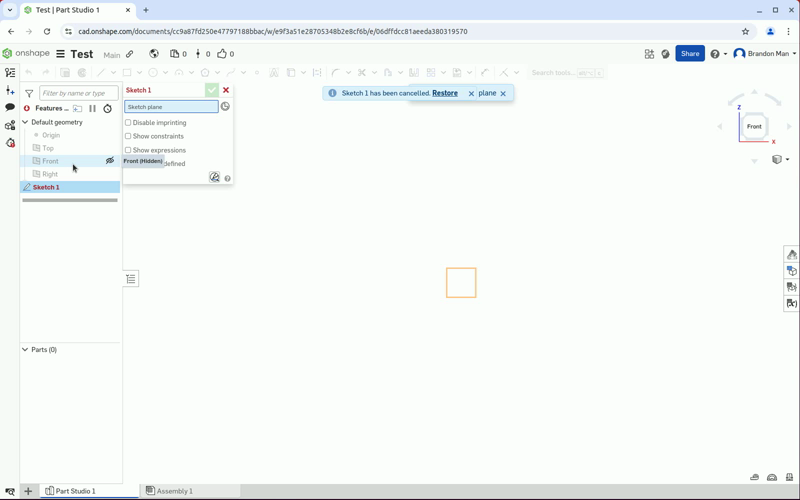
click(73, 163)
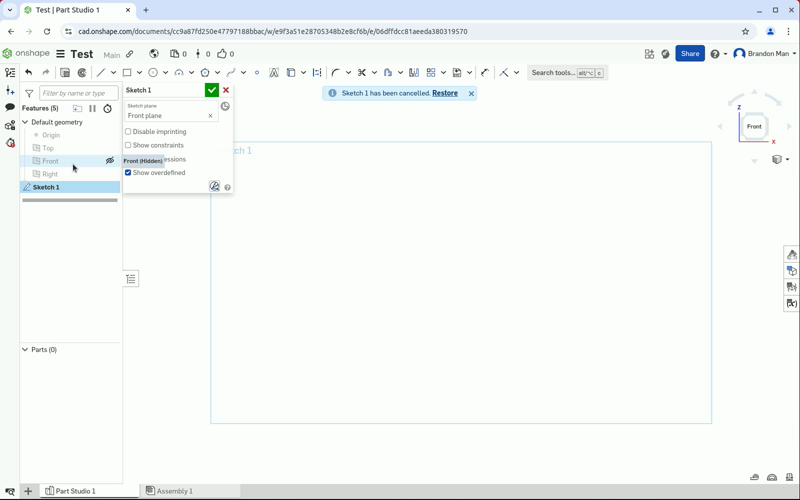
mouse_move(73, 352)
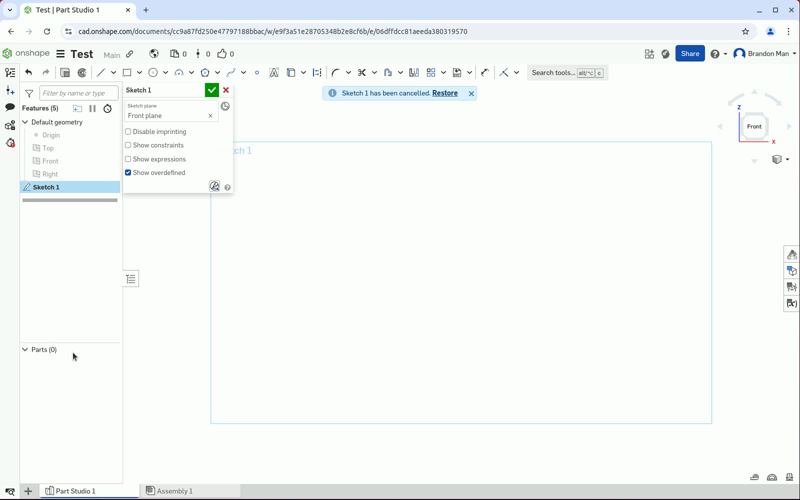
key(y)
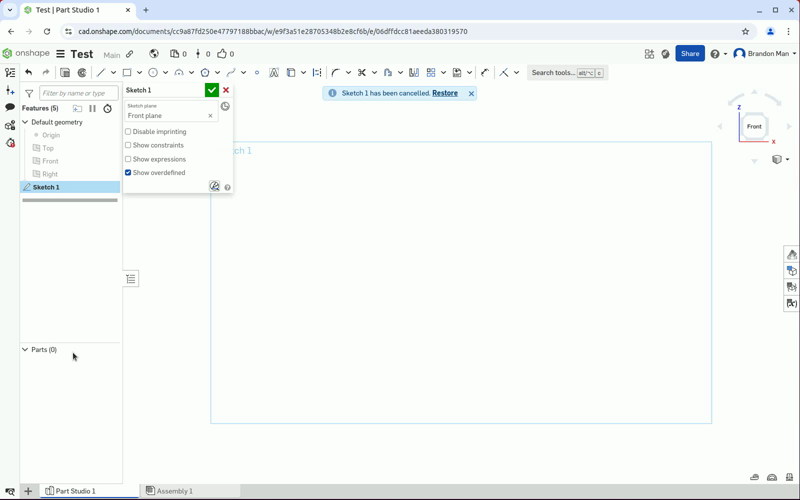
key(c)
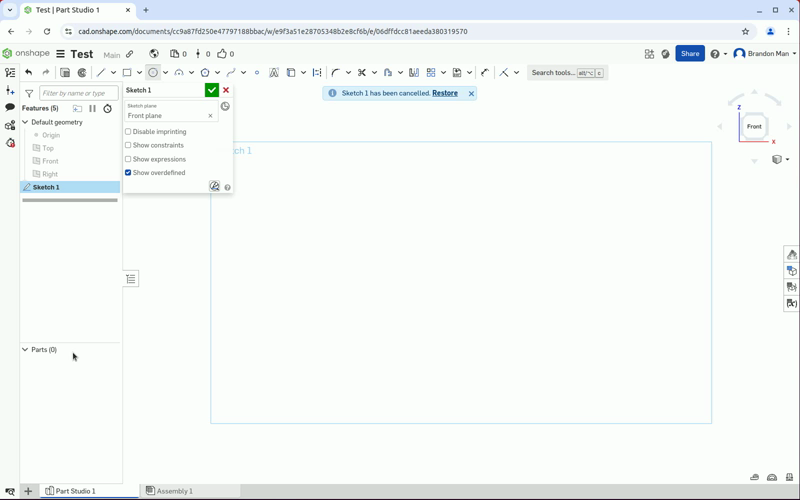
key_down(shift)
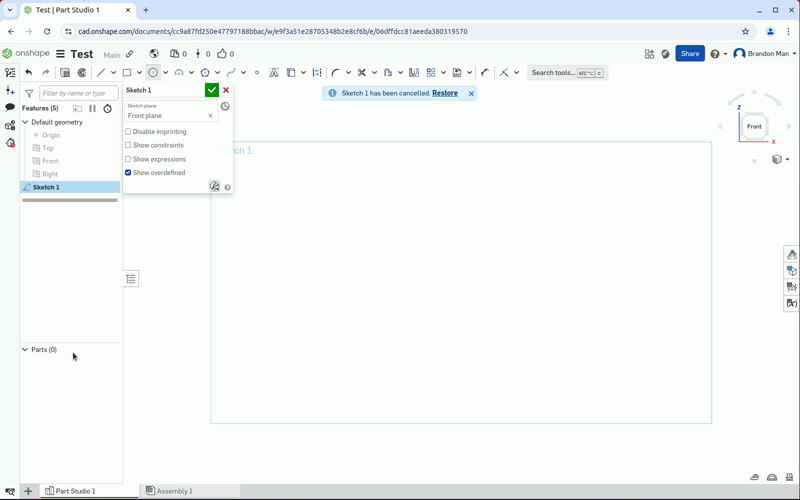
mouse_move(460, 282)
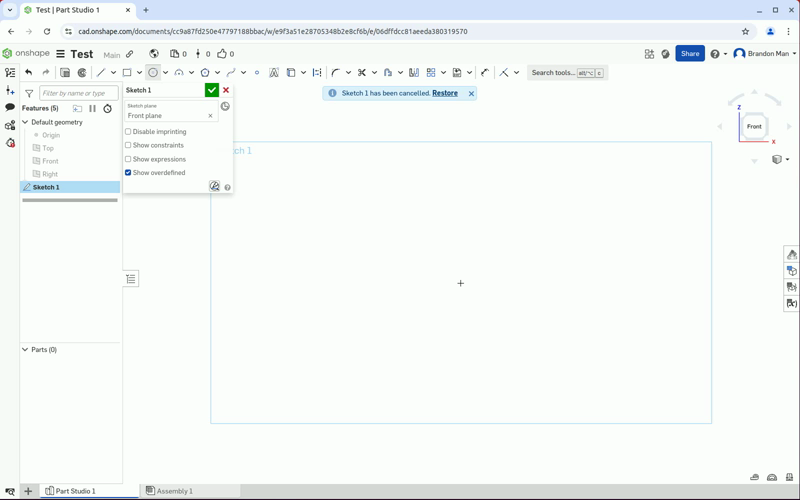
click(460, 282)
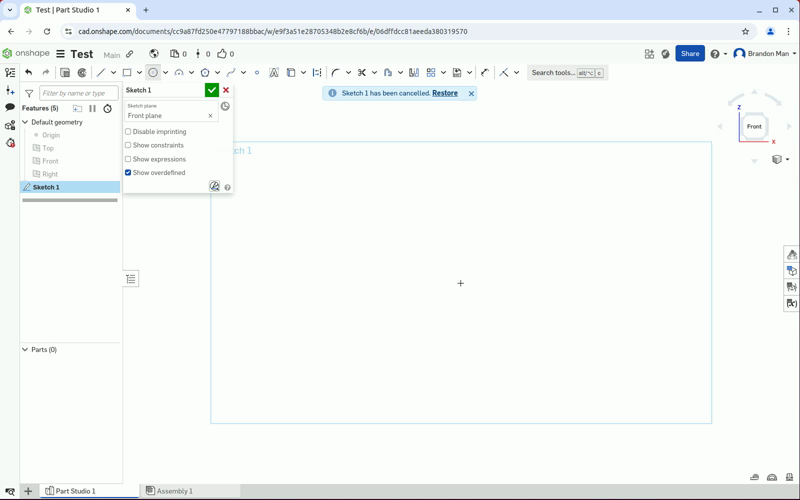
key_up(shift)
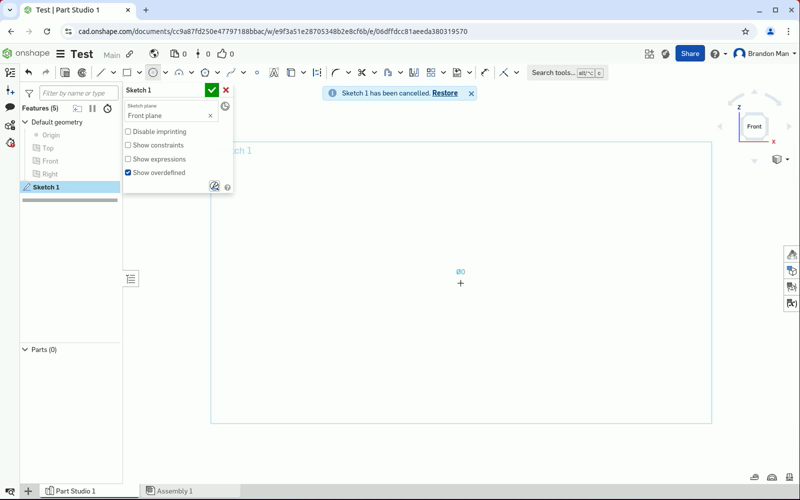
mouse_move(505, 282)
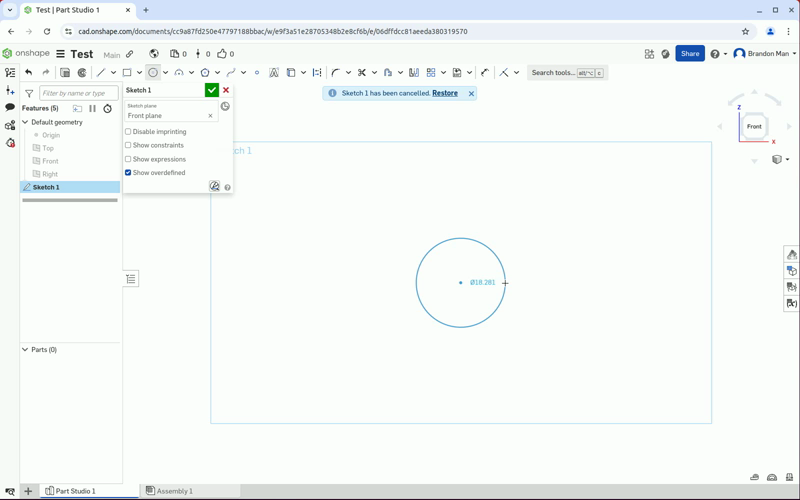
click(505, 282)
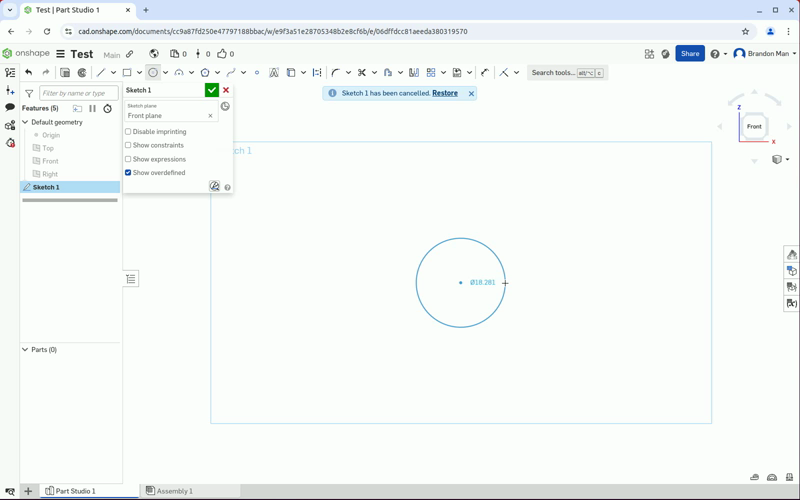
key(esc)
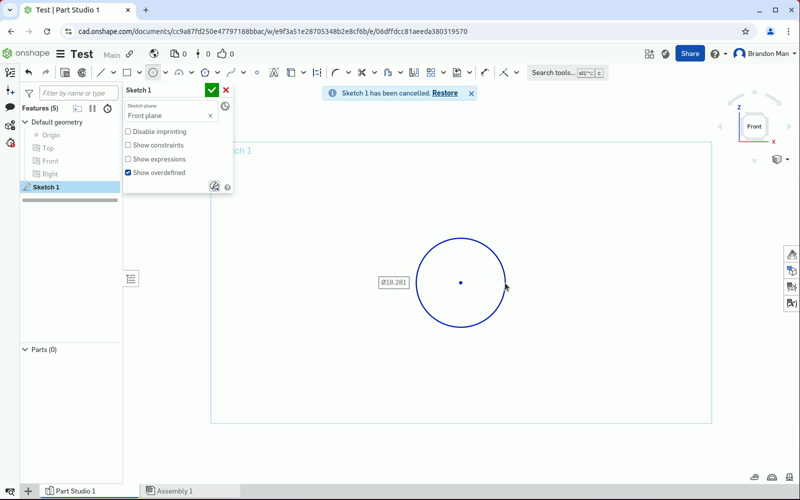
key(c)
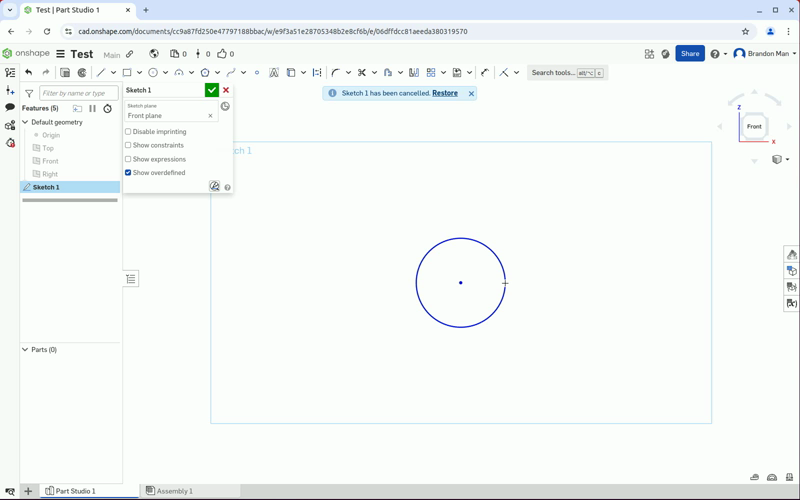
key_down(shift)
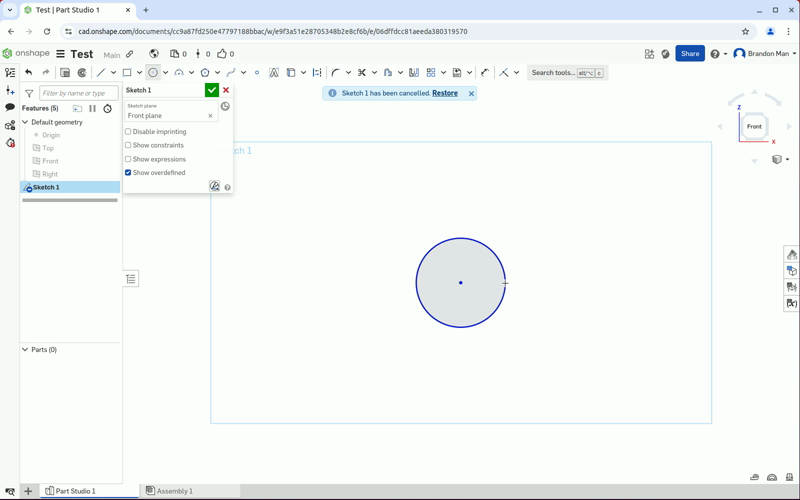
mouse_move(460, 282)
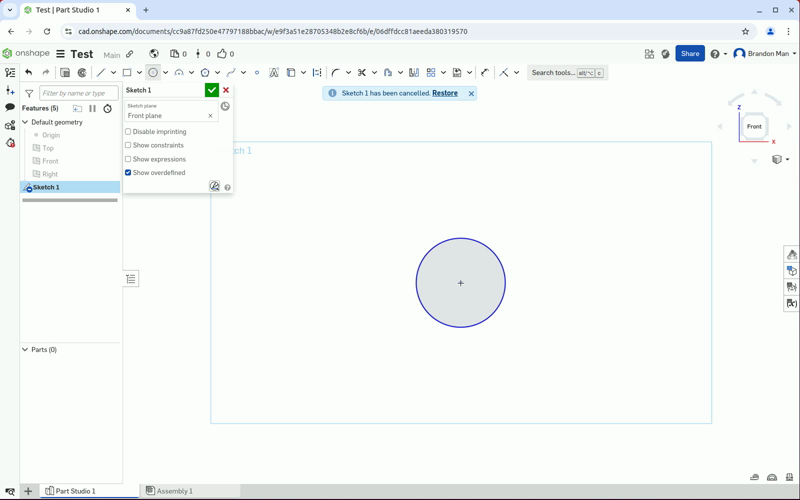
click(460, 282)
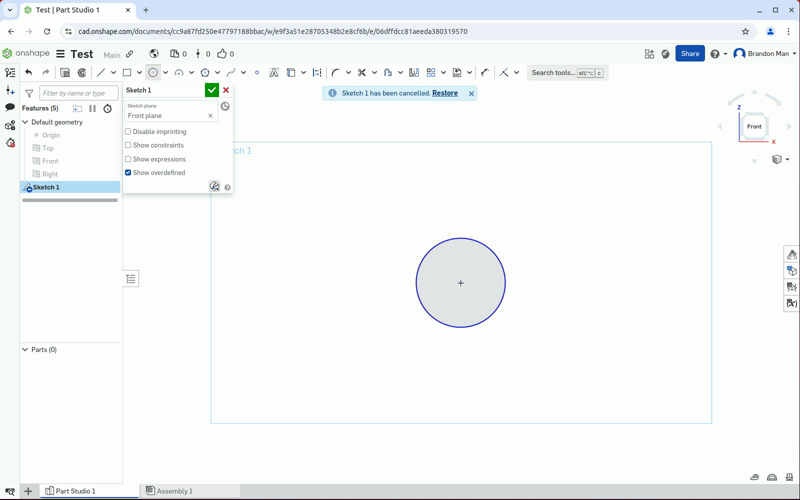
key_up(shift)
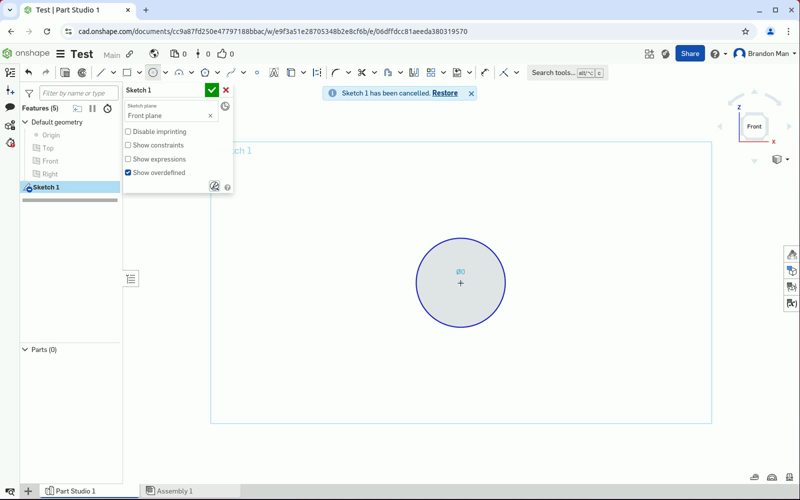
mouse_move(478, 282)
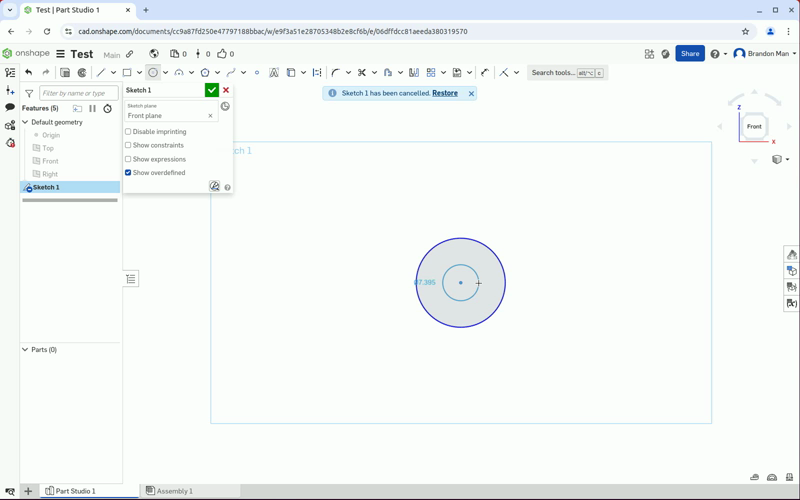
click(478, 282)
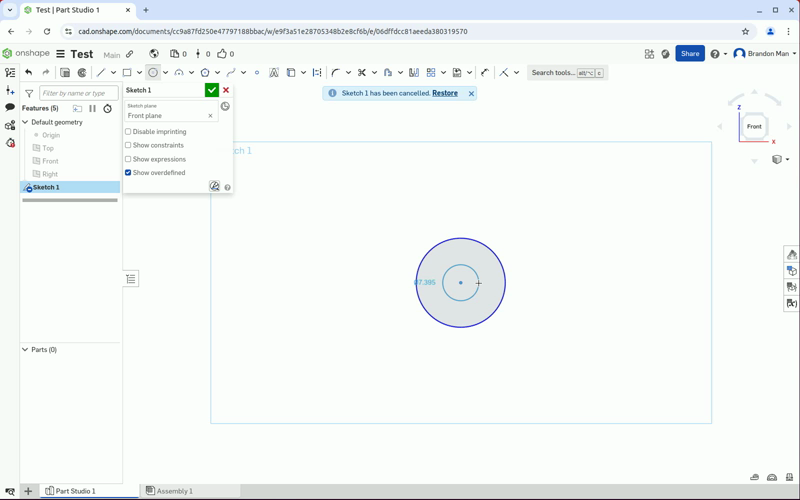
key(esc)
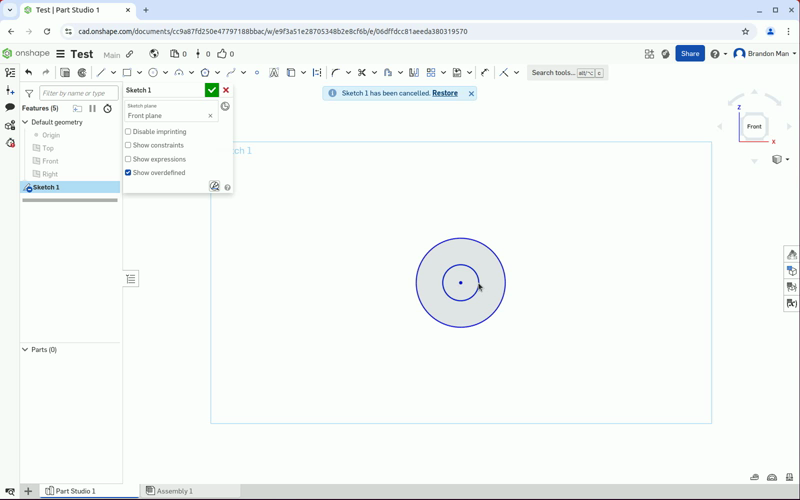
mouse_move(487, 311)
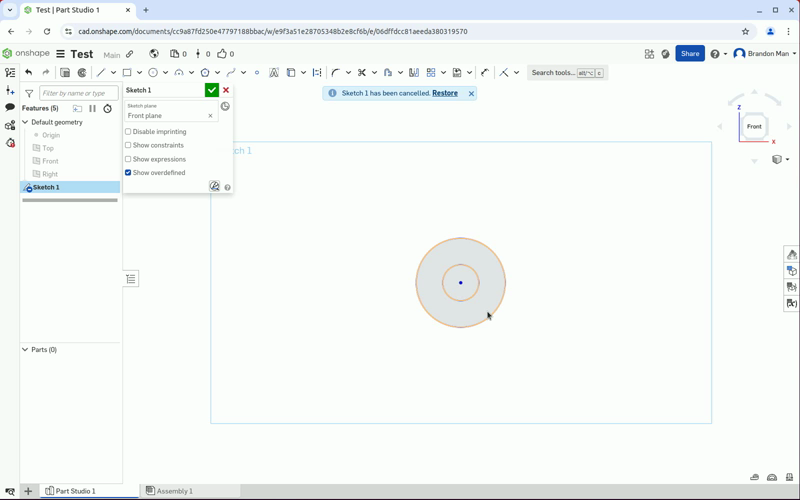
click(487, 311)
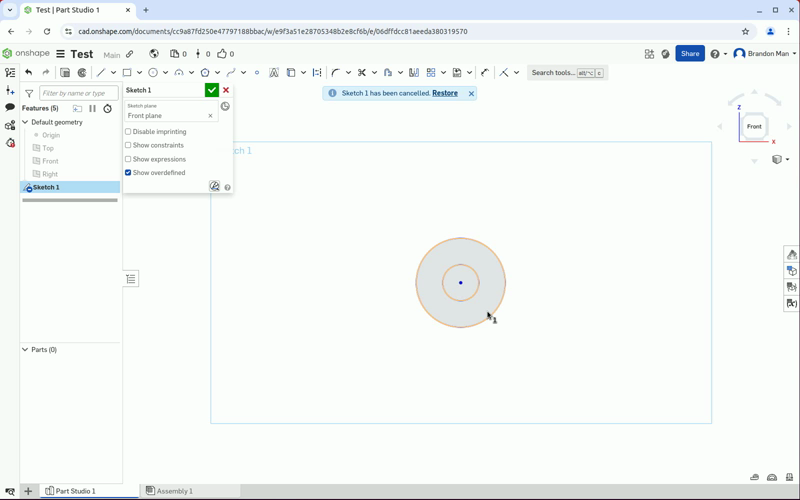
mouse_move(73, 352)
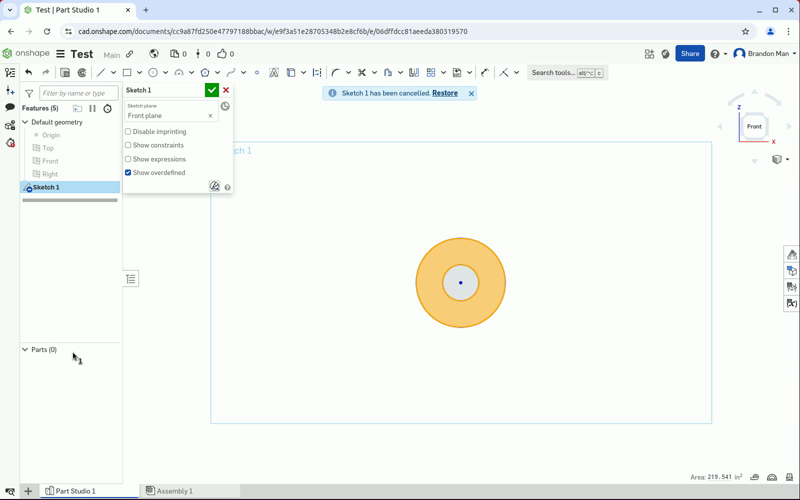
key(shift+y)
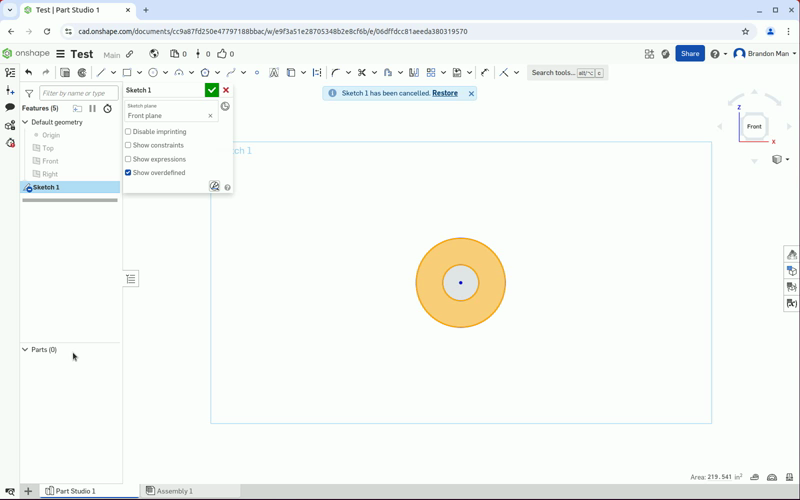
key(shift+e)
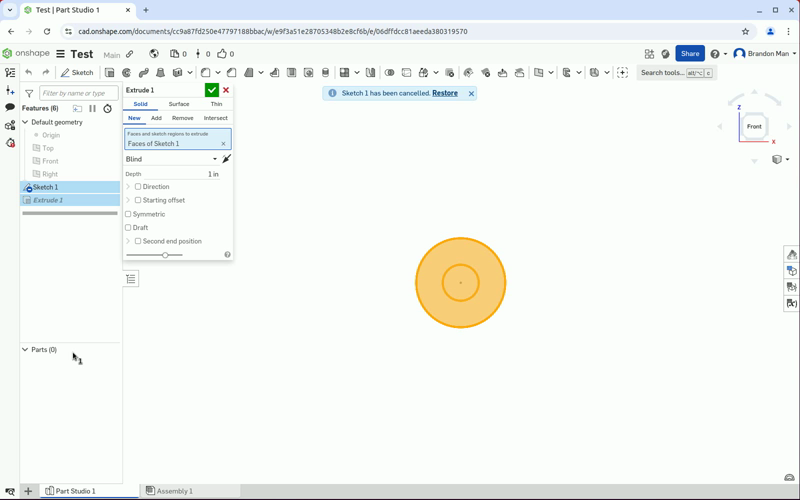
mouse_move(143, 106)
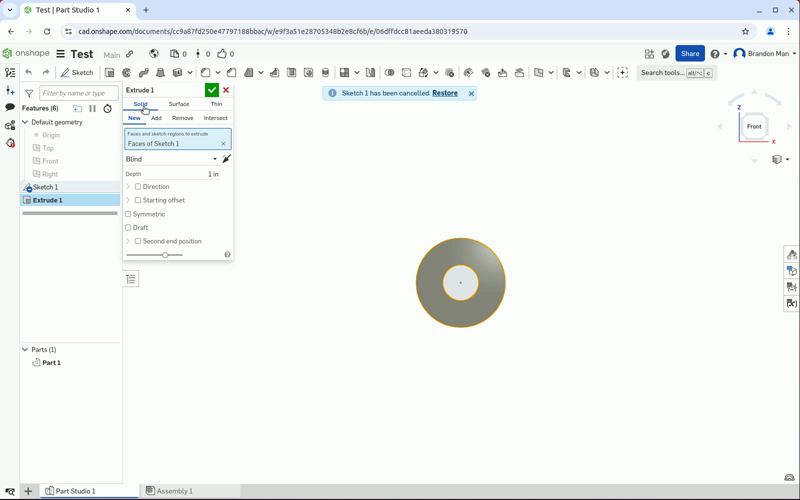
click(143, 106)
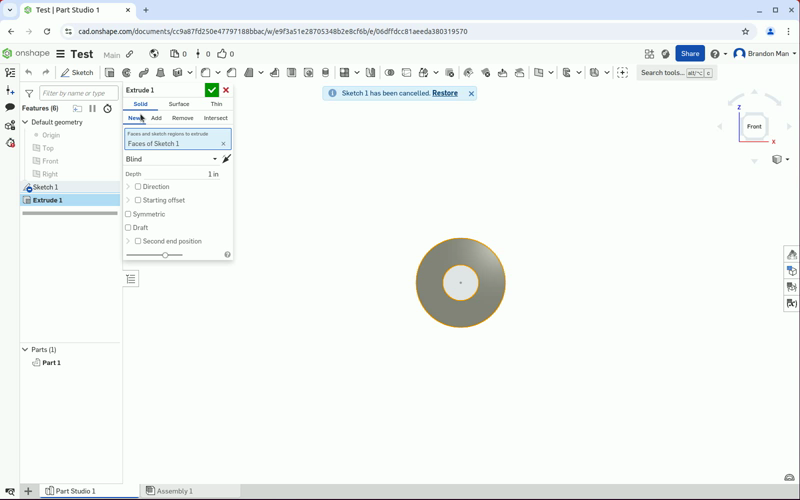
mouse_move(137, 120)
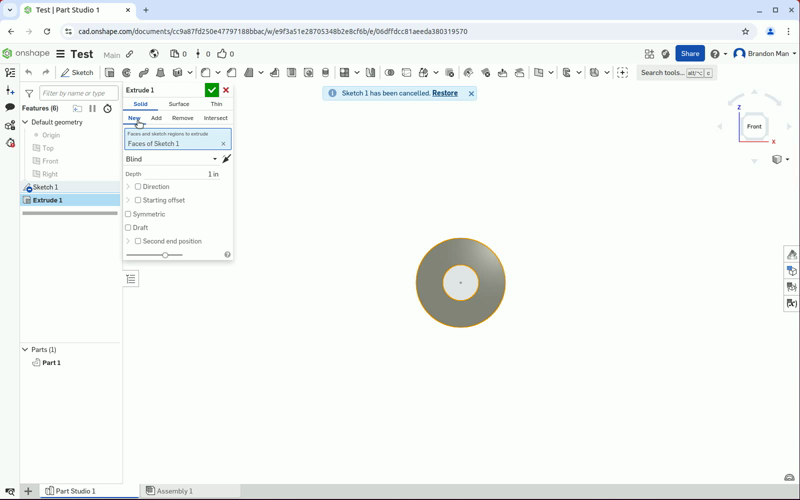
click(137, 120)
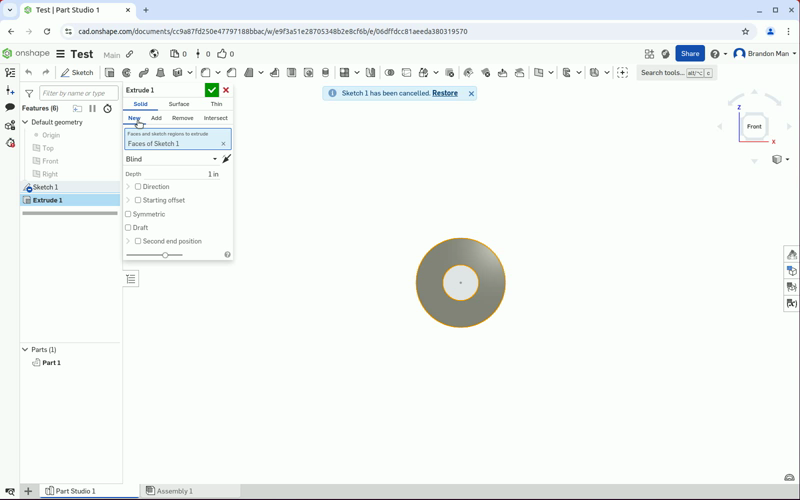
key(tab, 4)
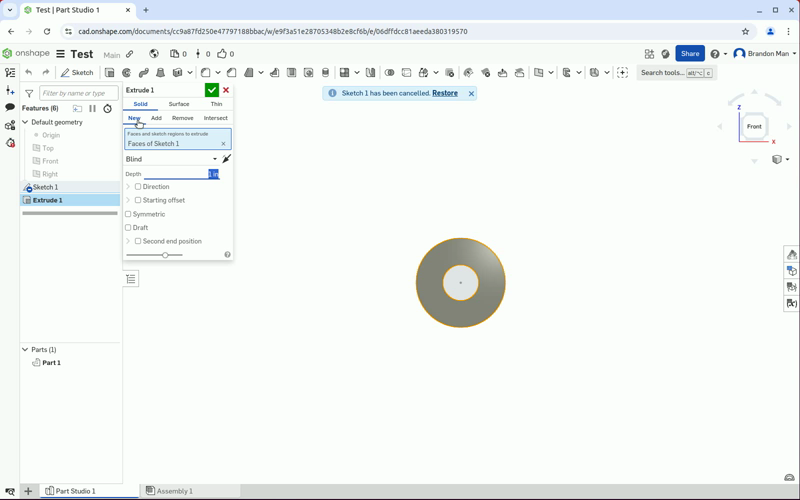
text(3.611)
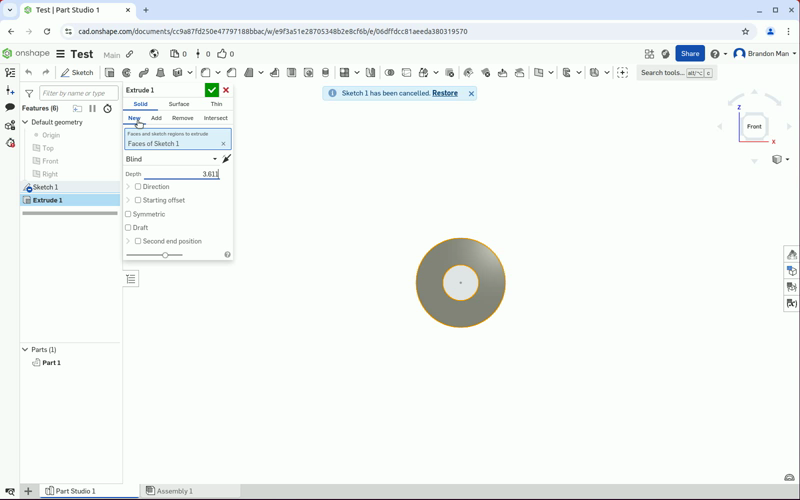
key(enter)
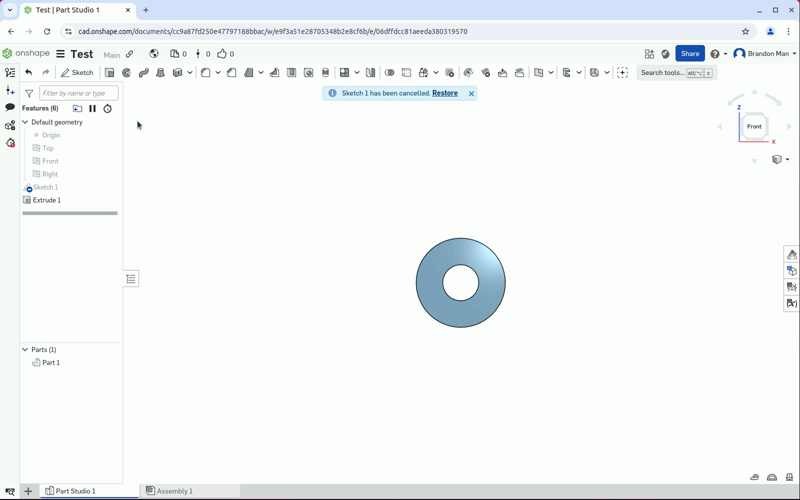
key(shift+h)
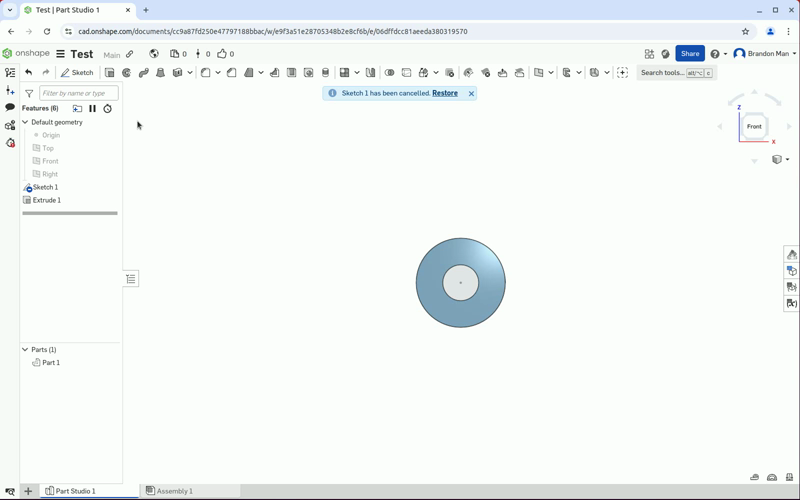
key(shift+h)
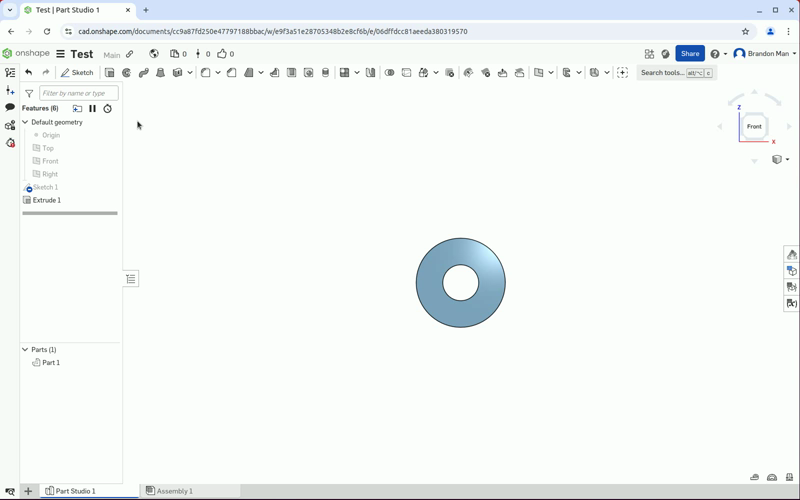
mouse_move(73, 189)
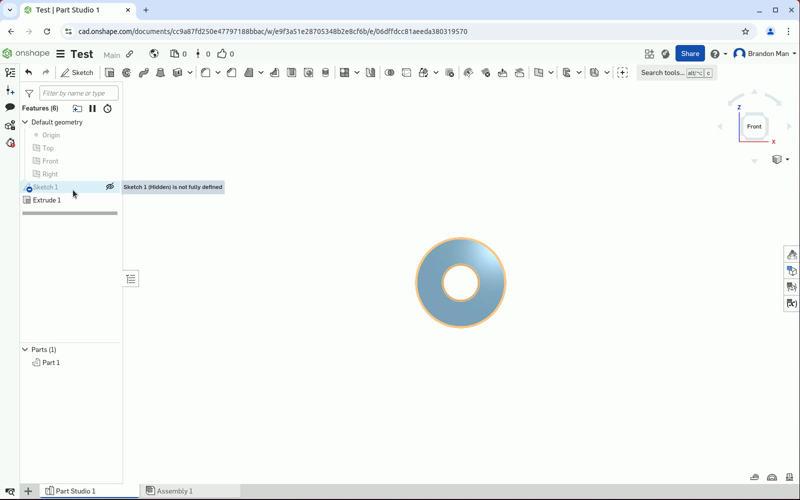
click(73, 189)
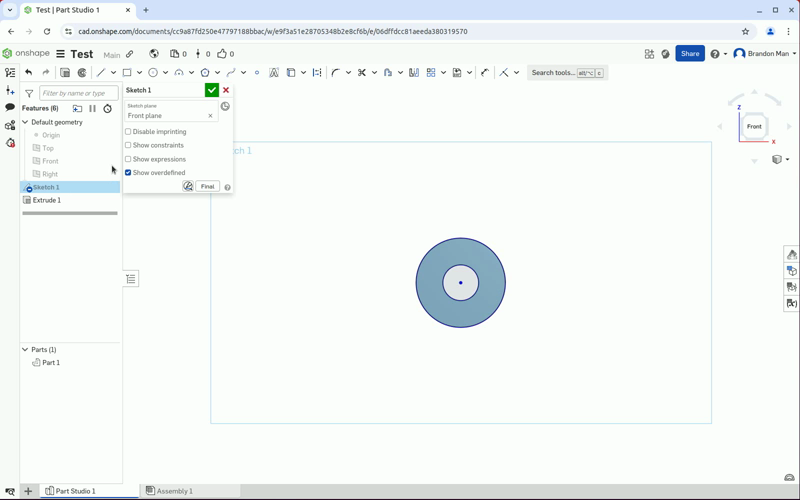
mouse_move(229, 92)
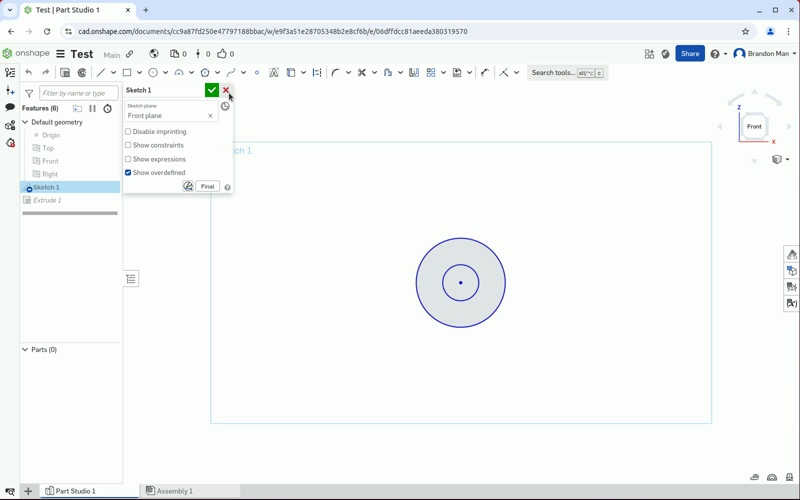
click(229, 92)
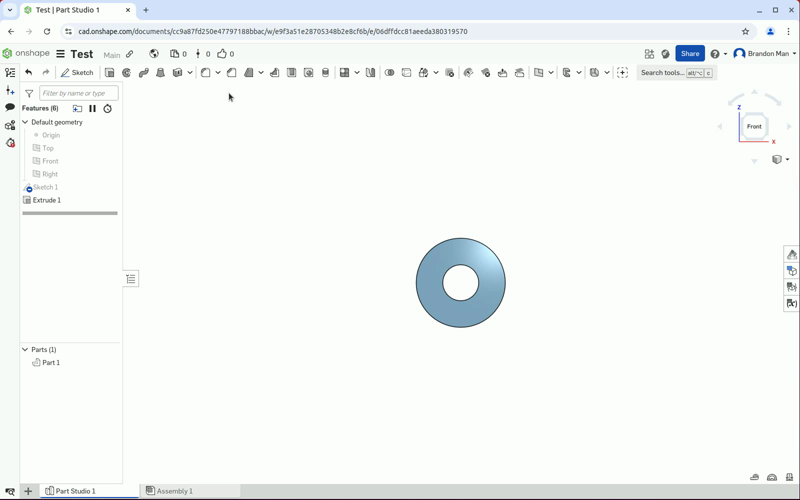
mouse_move(541, 75)
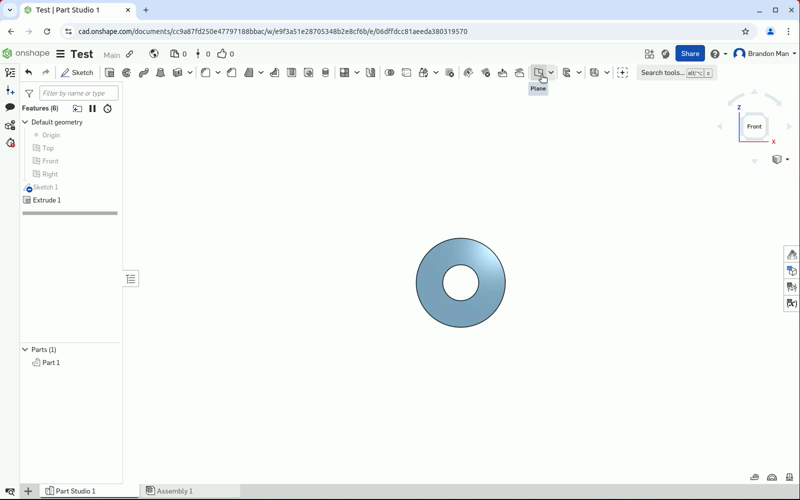
click(541, 75)
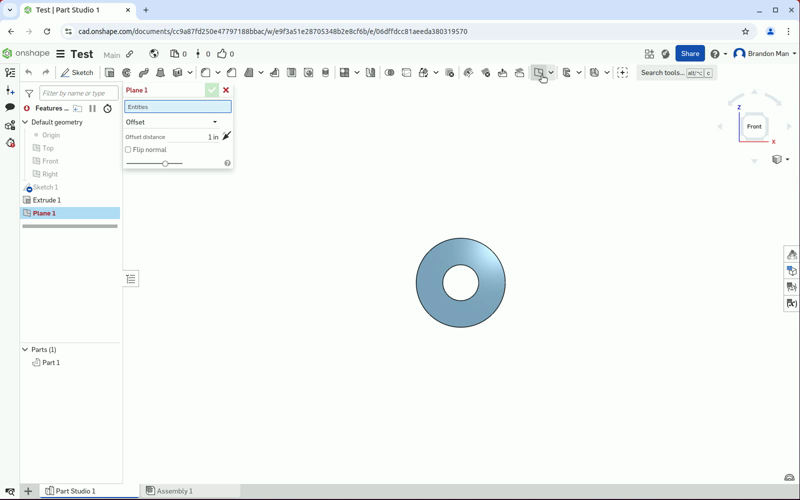
mouse_move(73, 163)
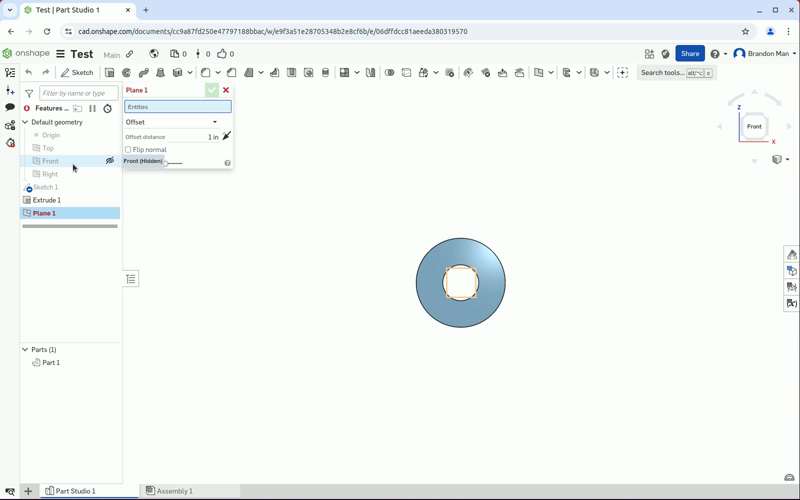
click(73, 163)
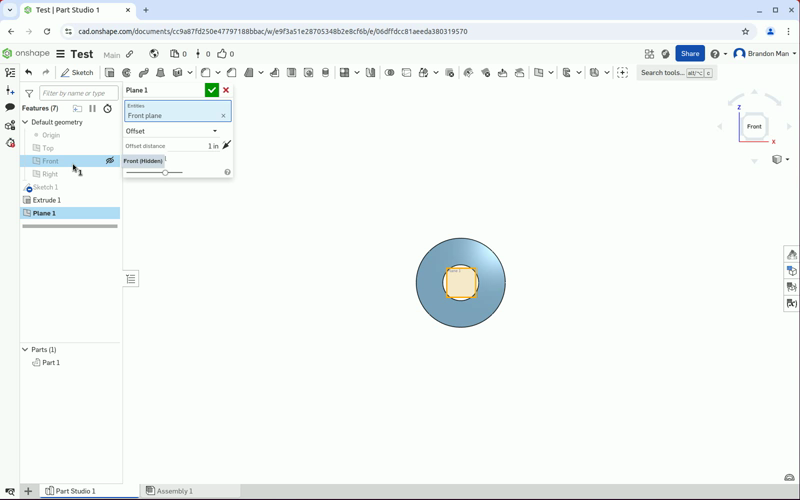
key(tab, 2)
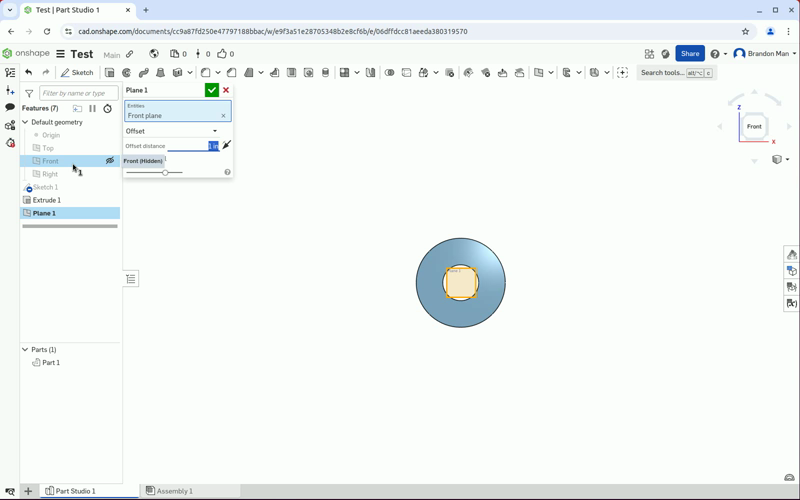
text(3.605)
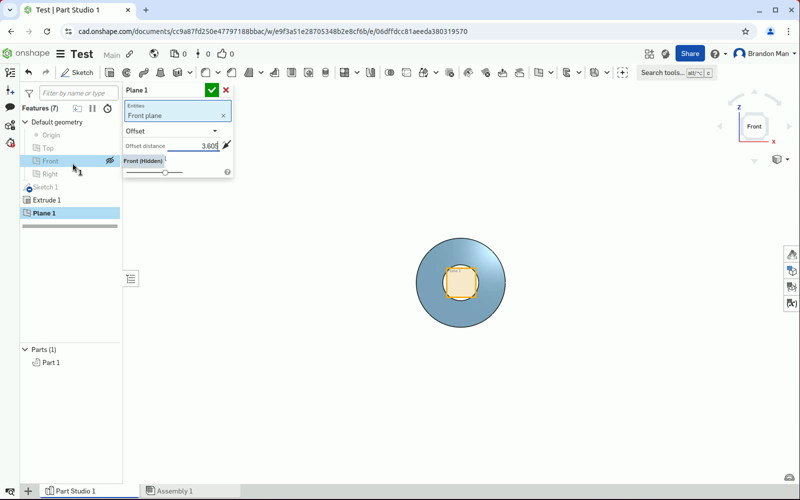
key(enter, 2)
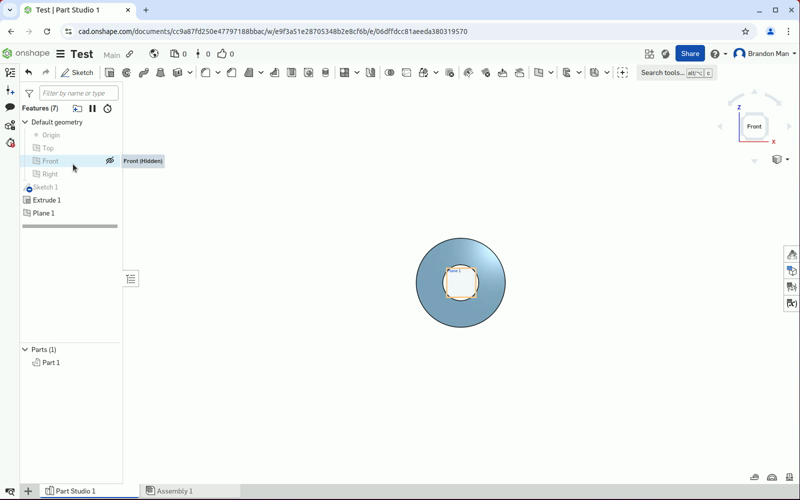
key(shift+s)
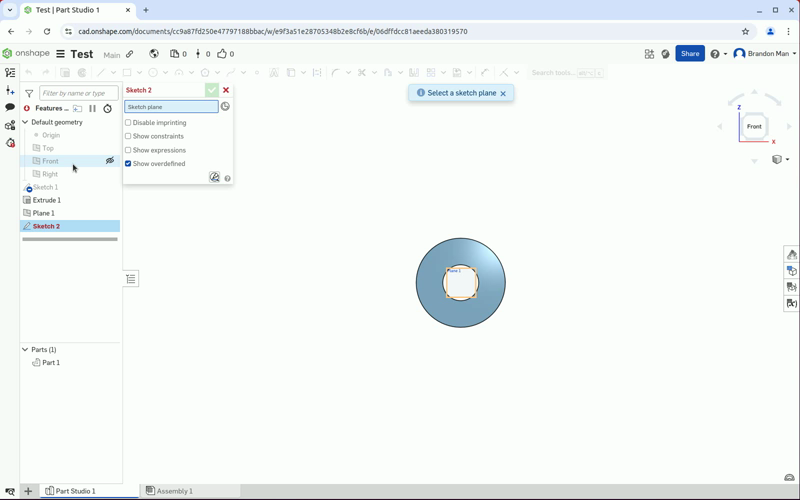
mouse_move(73, 215)
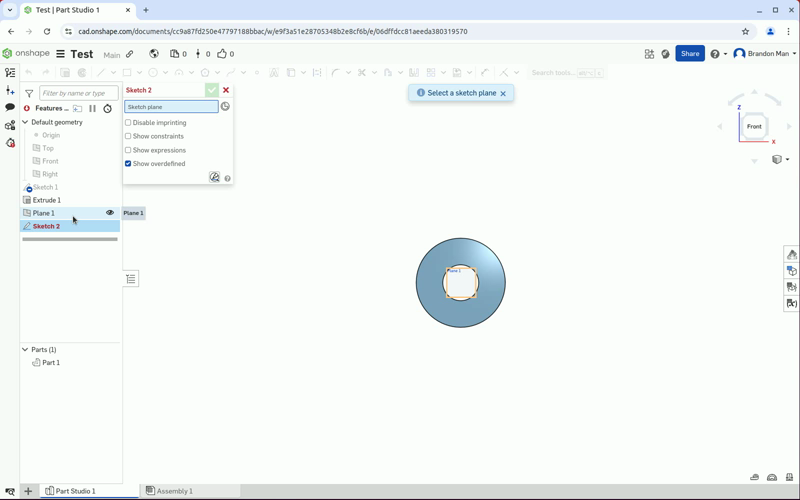
click(73, 215)
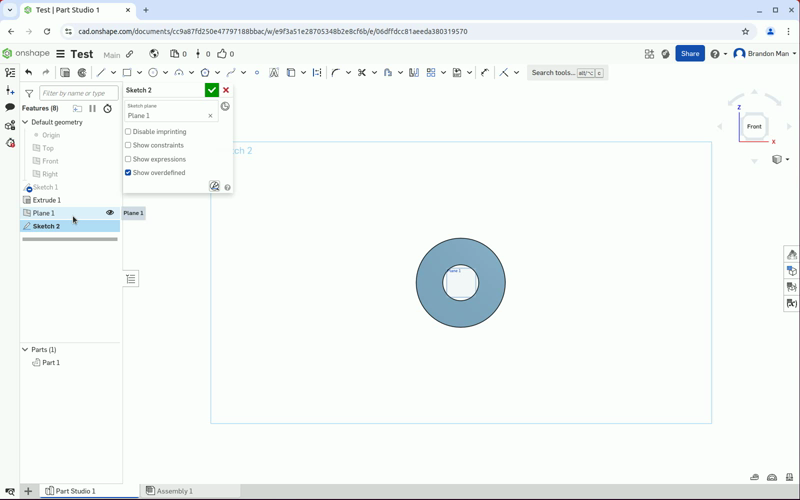
mouse_move(73, 352)
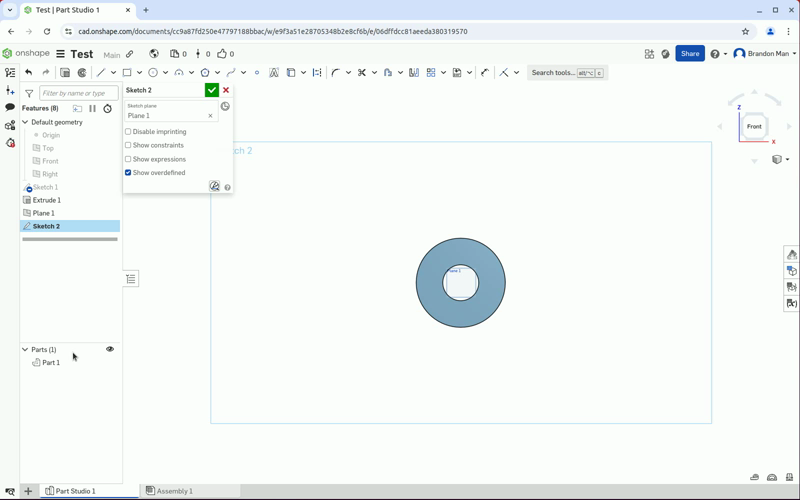
key(y)
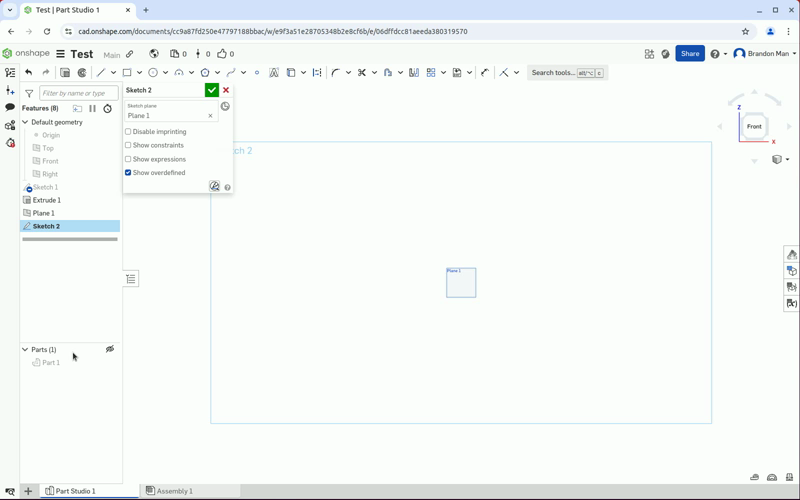
key(c)
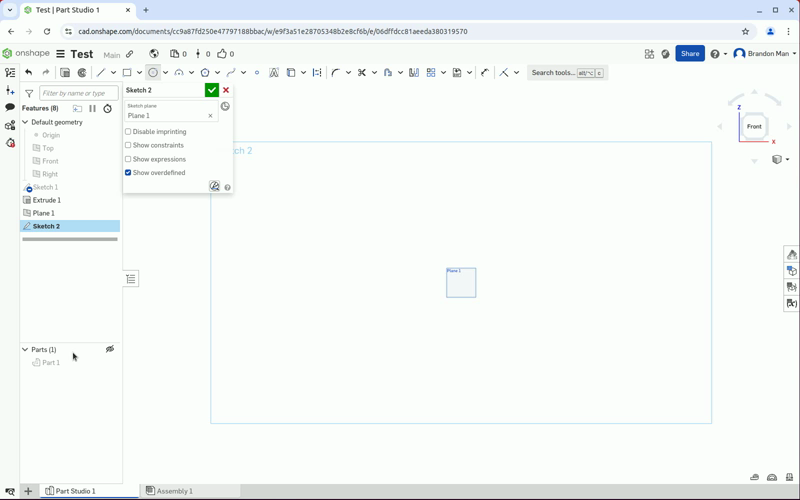
key_down(shift)
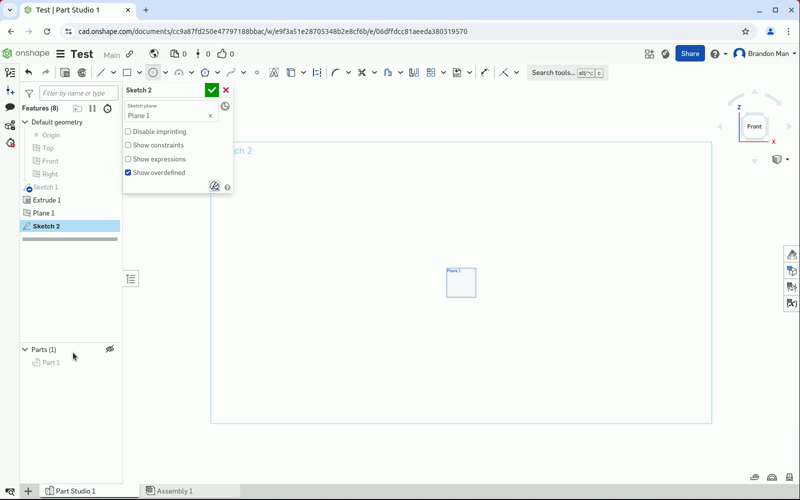
mouse_move(460, 282)
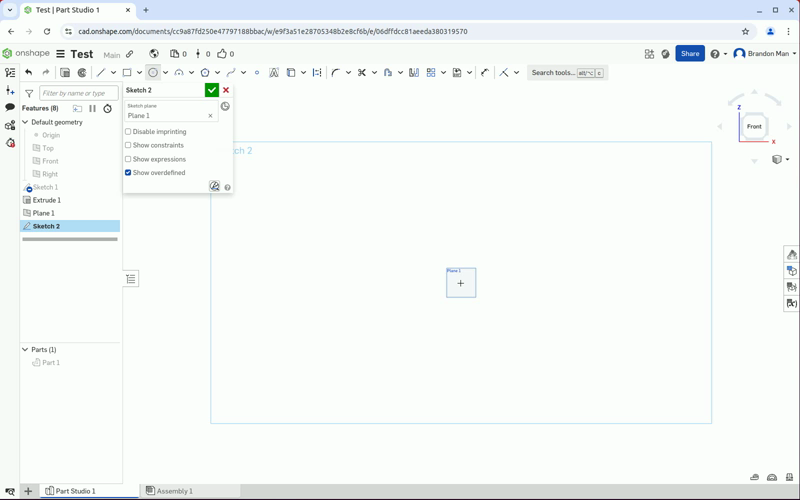
click(460, 282)
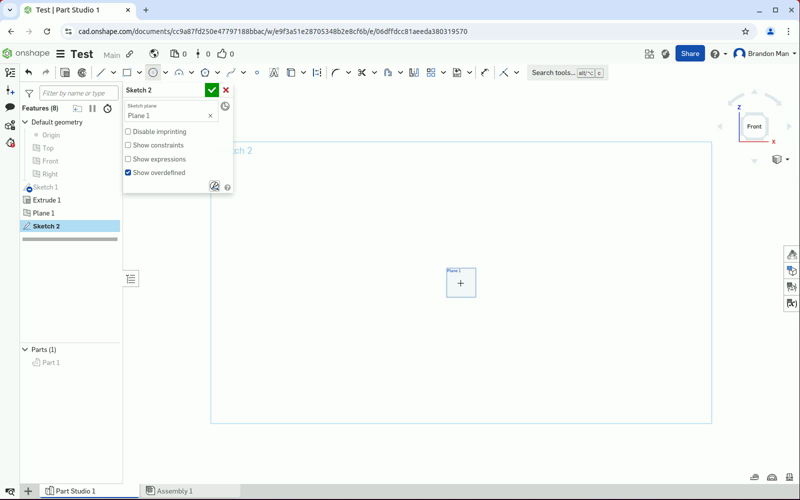
key_up(shift)
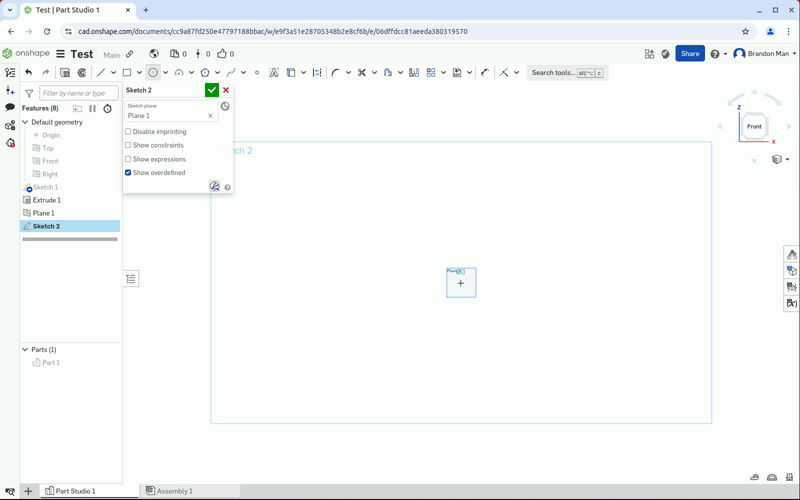
mouse_move(492, 282)
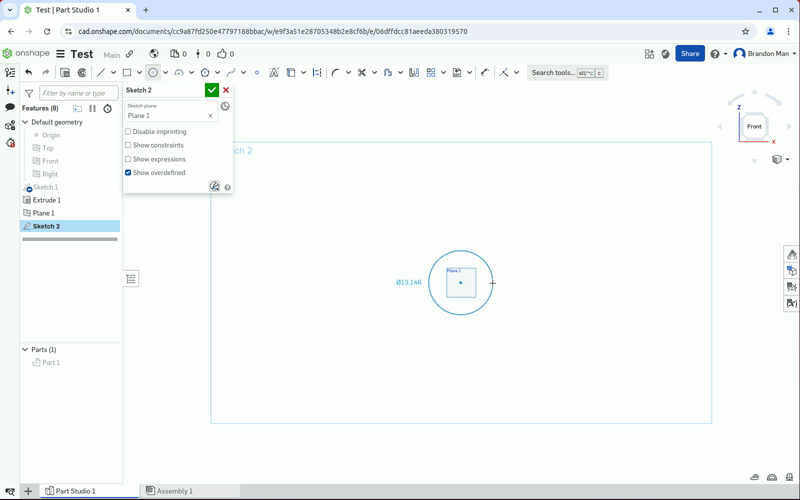
click(492, 282)
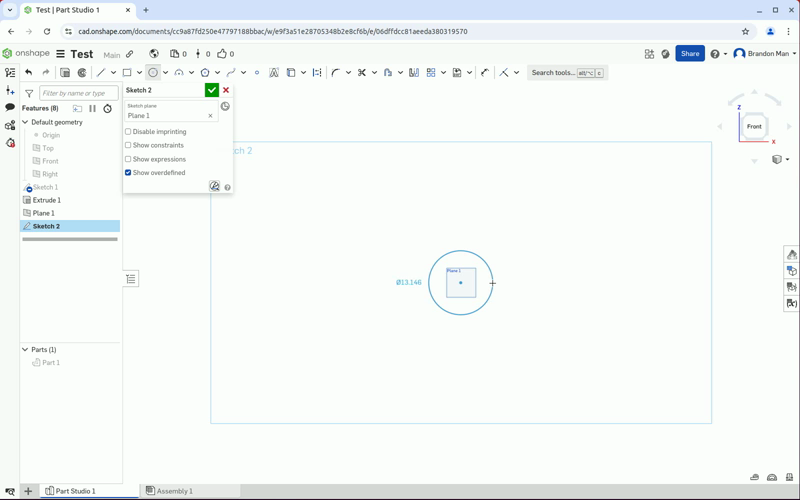
key(esc)
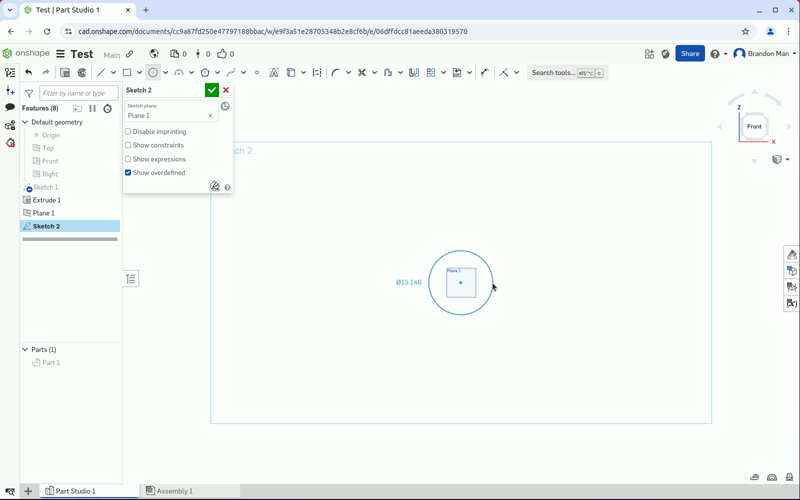
key(c)
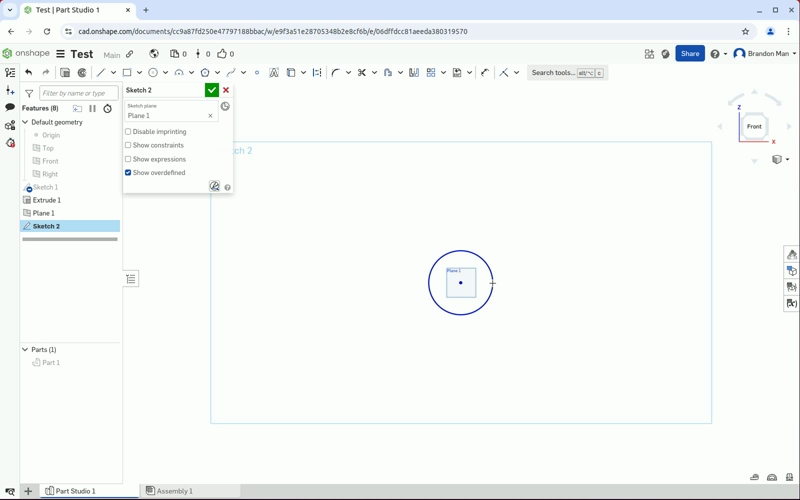
key_down(shift)
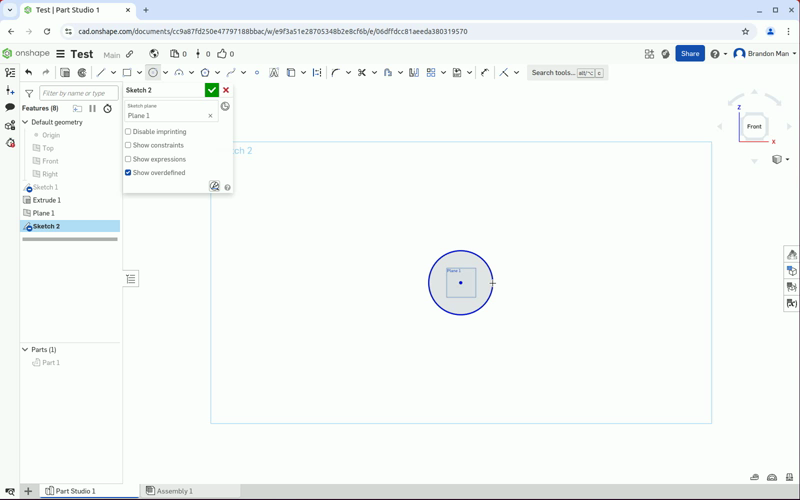
mouse_move(460, 282)
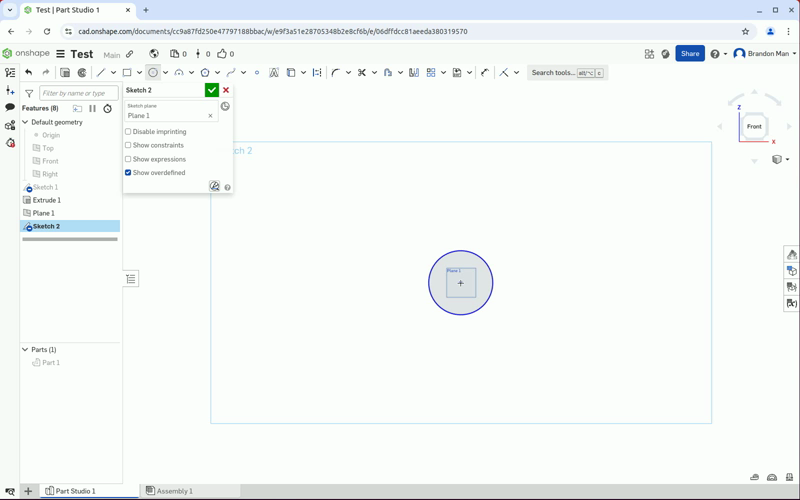
click(460, 282)
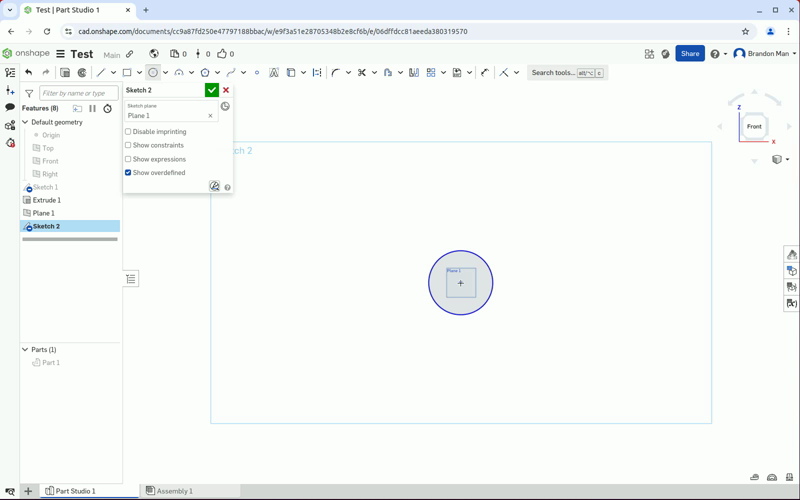
key_up(shift)
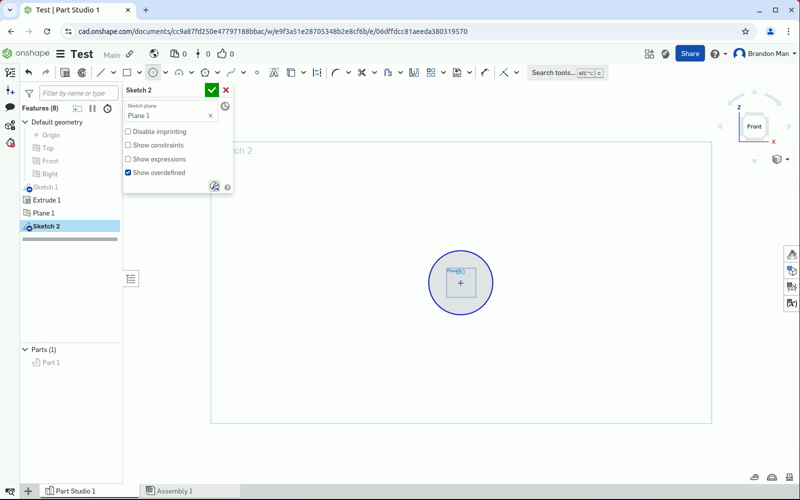
mouse_move(478, 282)
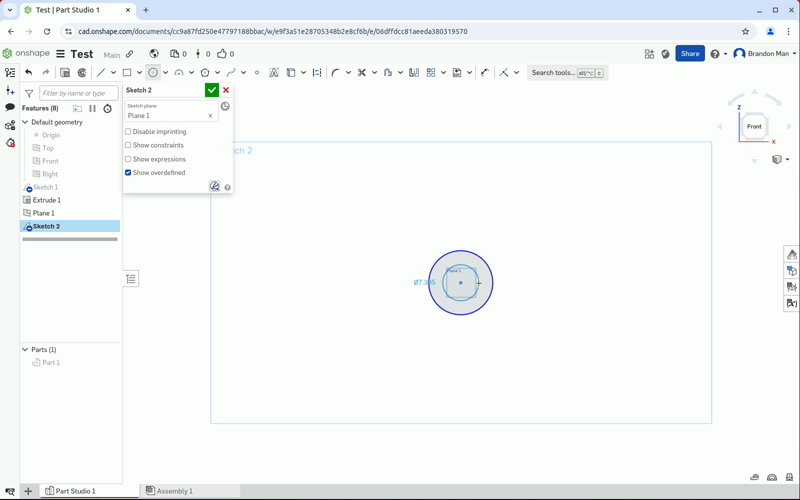
click(478, 282)
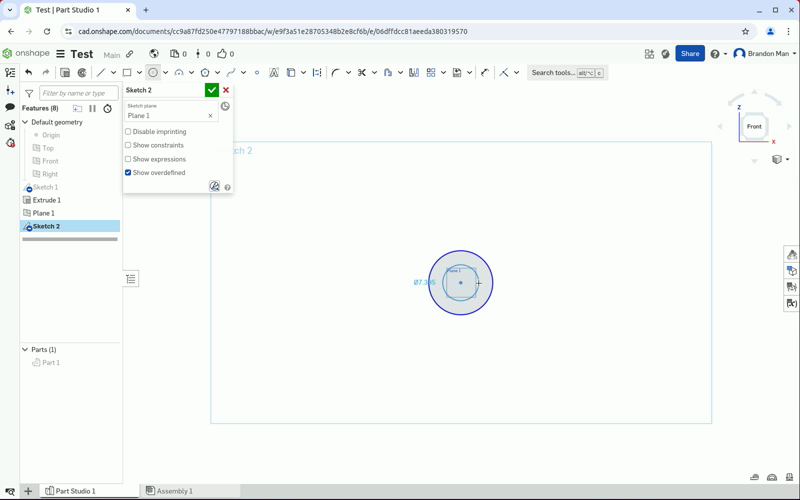
key(esc)
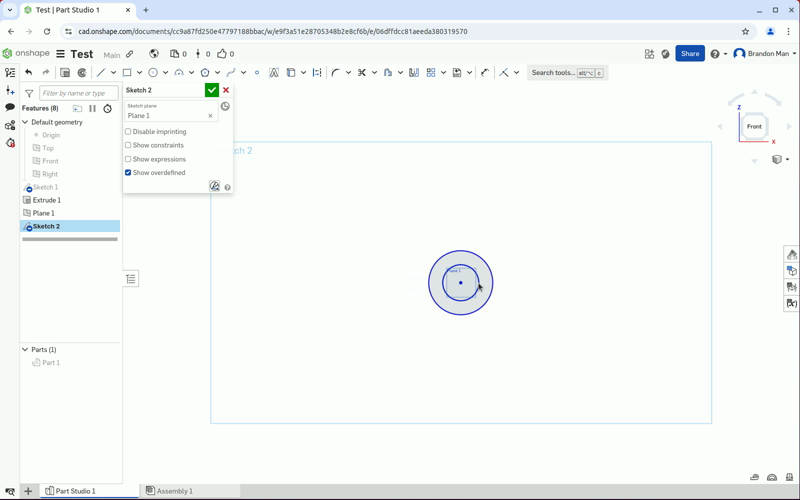
mouse_move(480, 295)
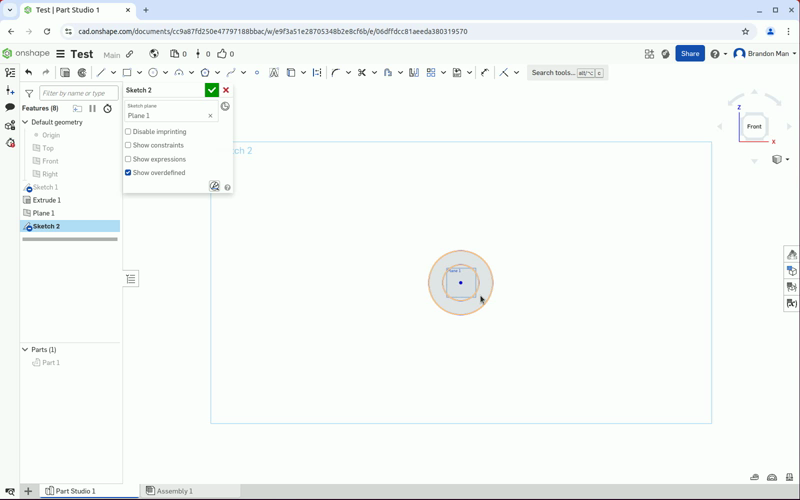
click(480, 295)
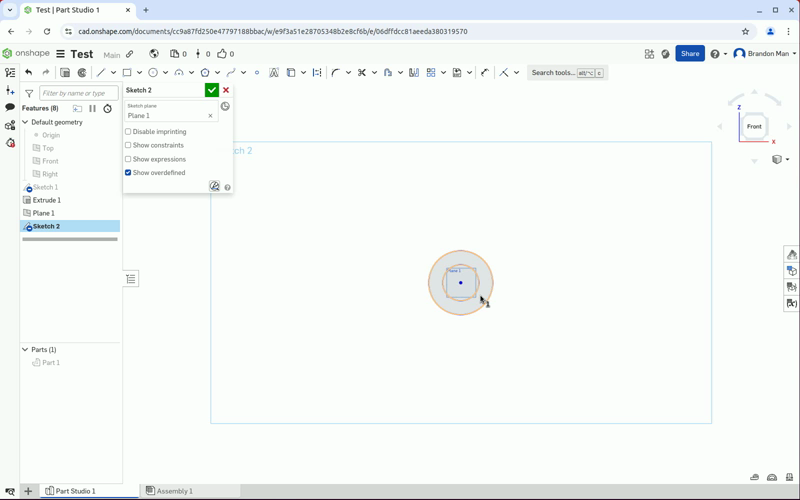
mouse_move(73, 352)
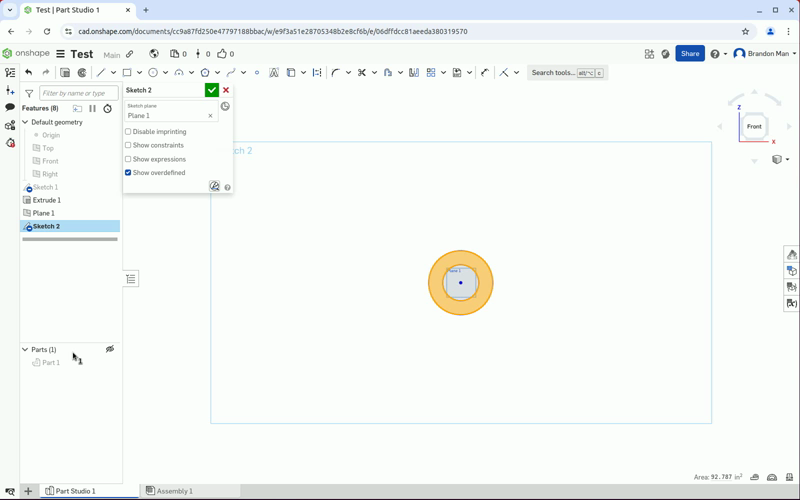
key(shift+y)
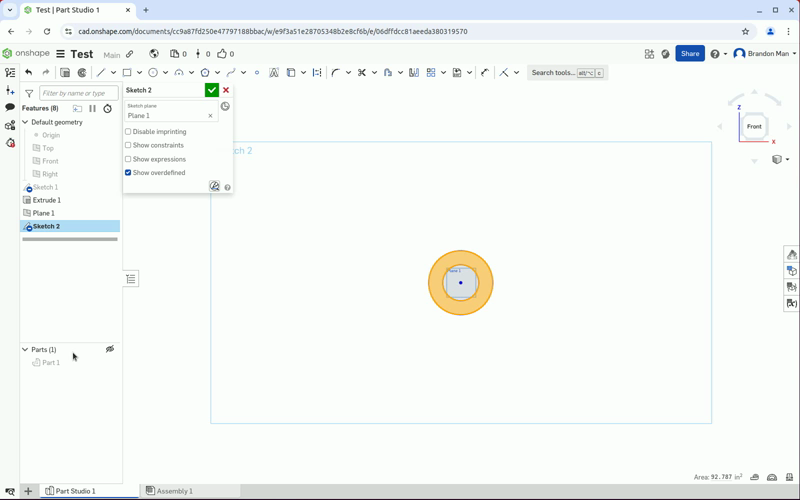
key(shift+e)
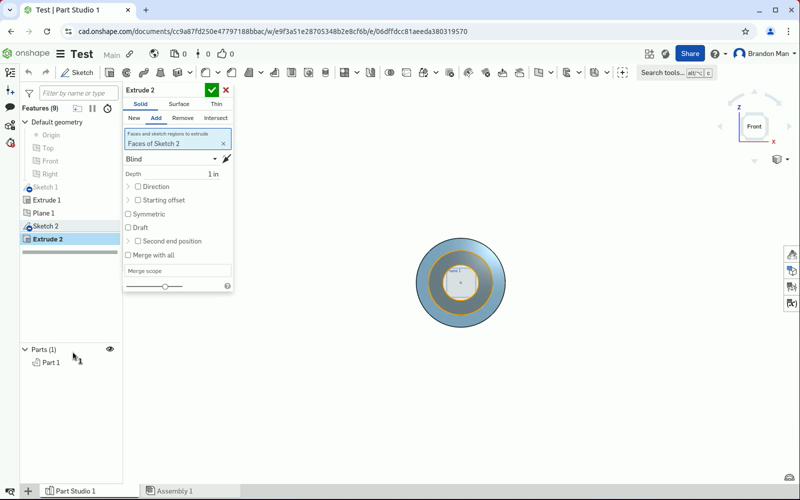
mouse_move(143, 106)
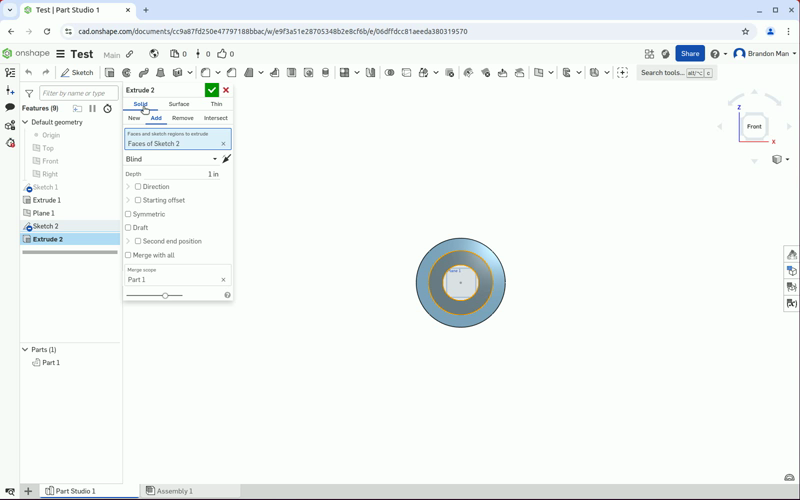
click(143, 106)
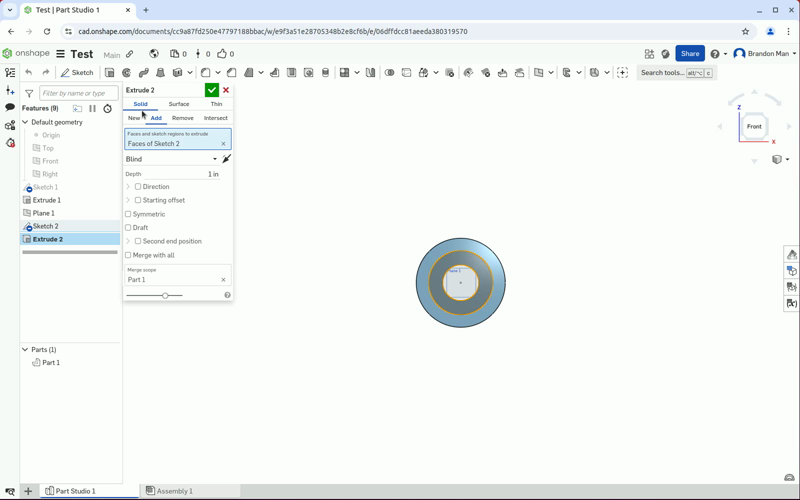
mouse_move(137, 120)
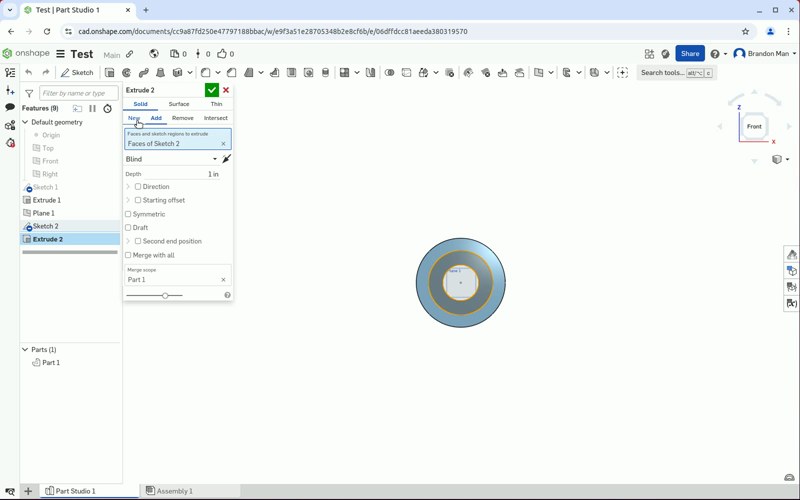
click(137, 120)
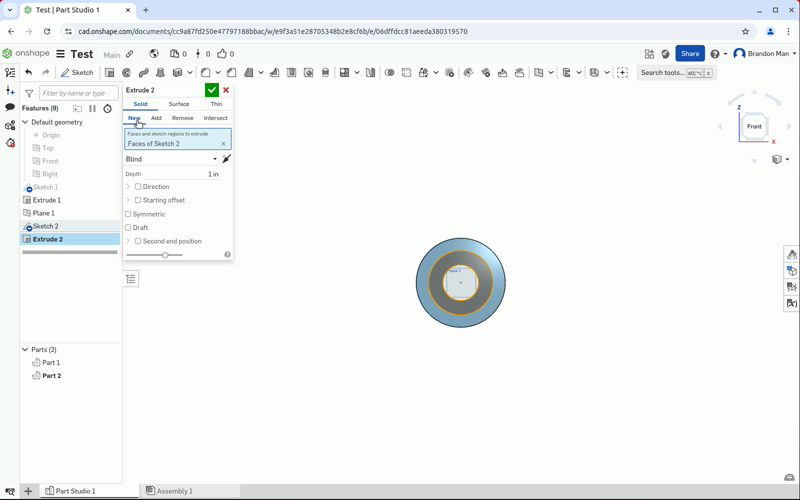
key(tab, 4)
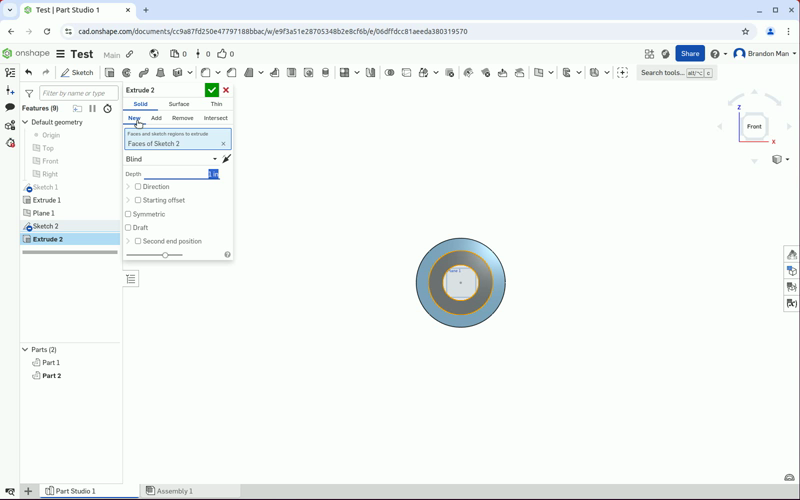
text(1.204)
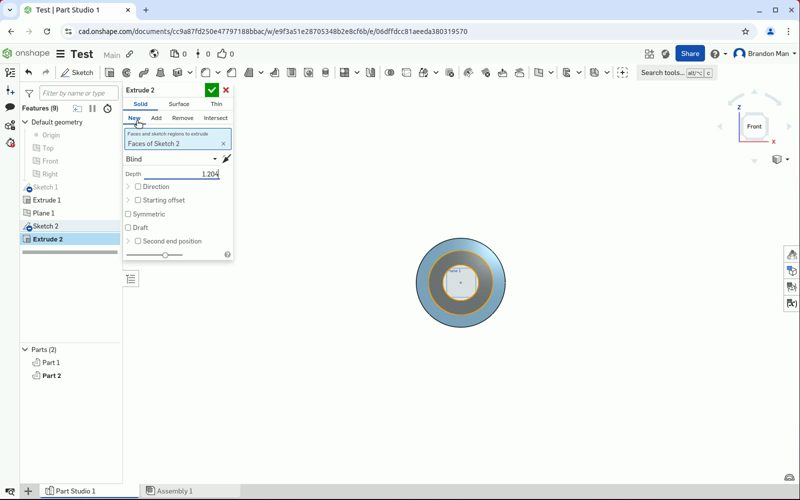
key(enter)
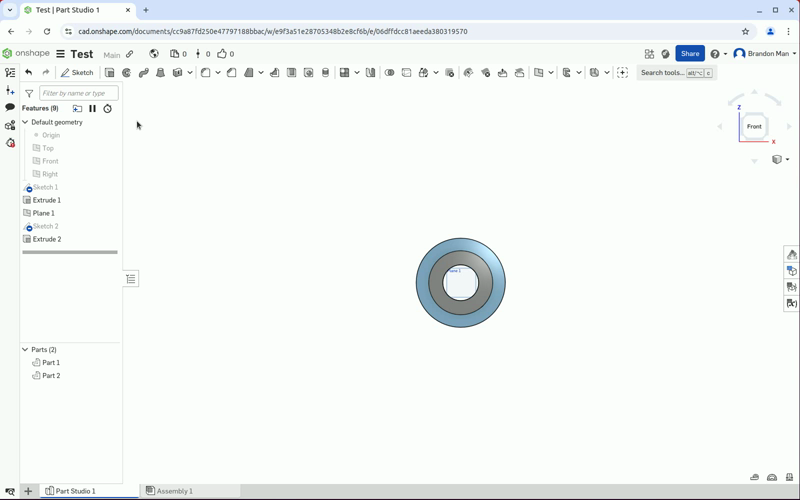
key(shift+h)
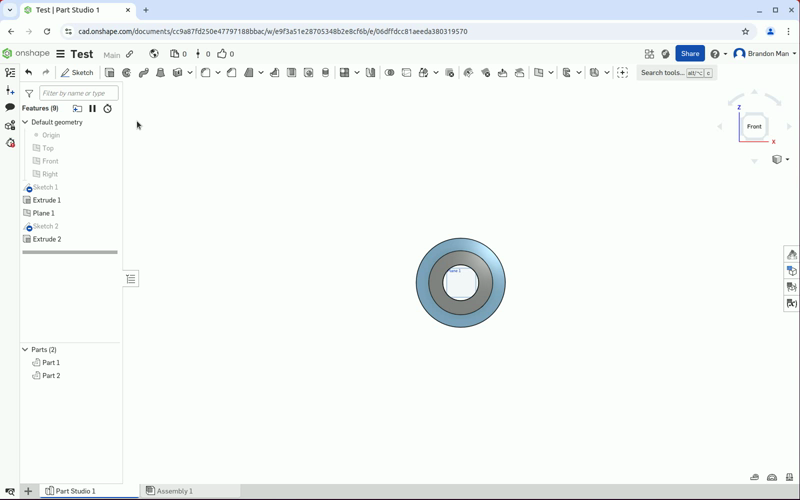
key(shift+h)
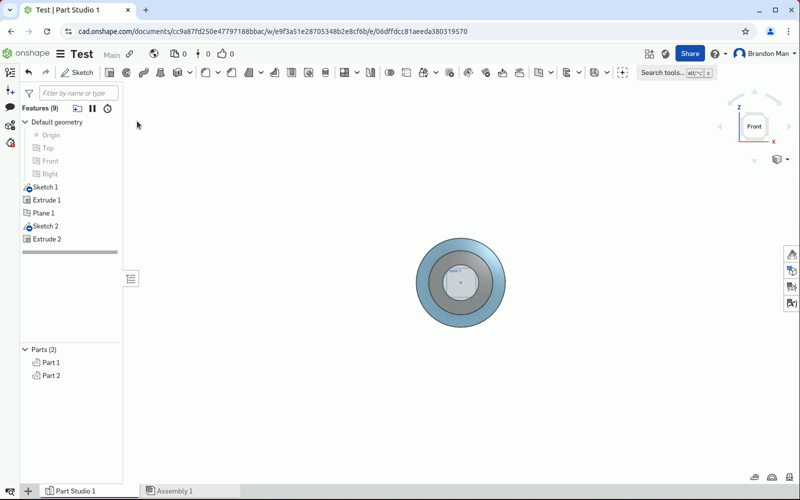
key(shift+7)
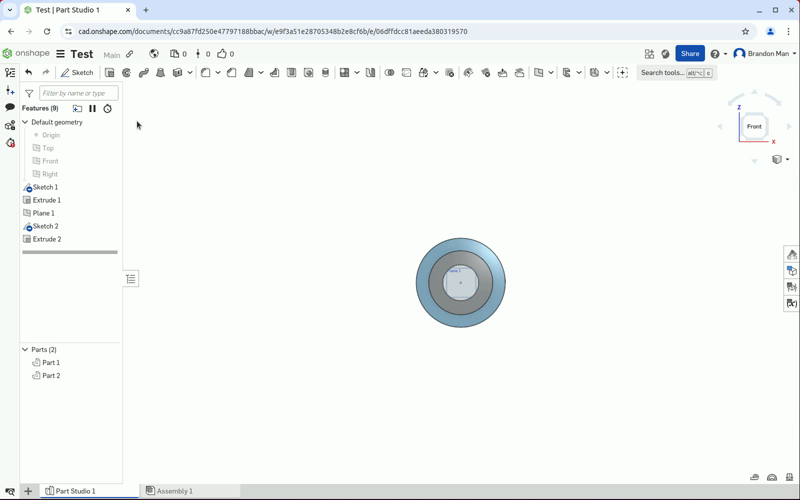
key(left, 2)
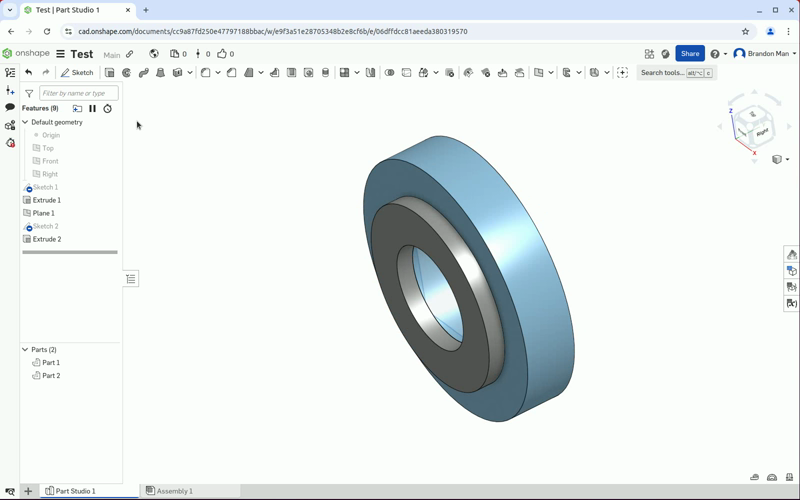
key(down, 2)
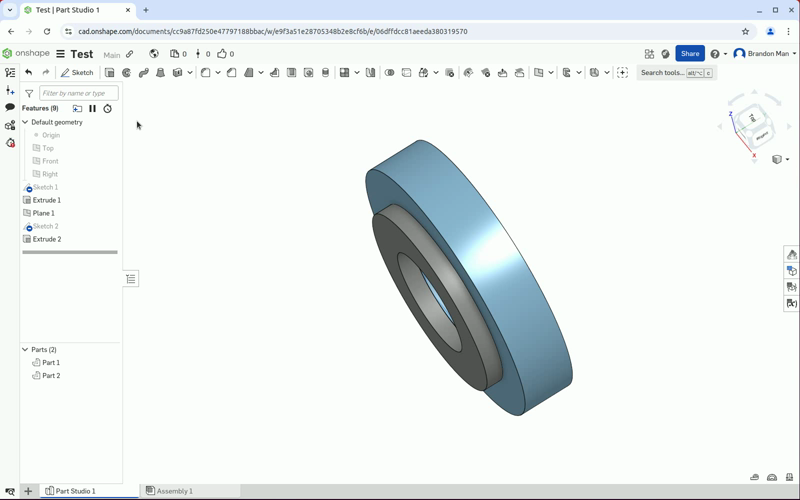
key(up, 2)
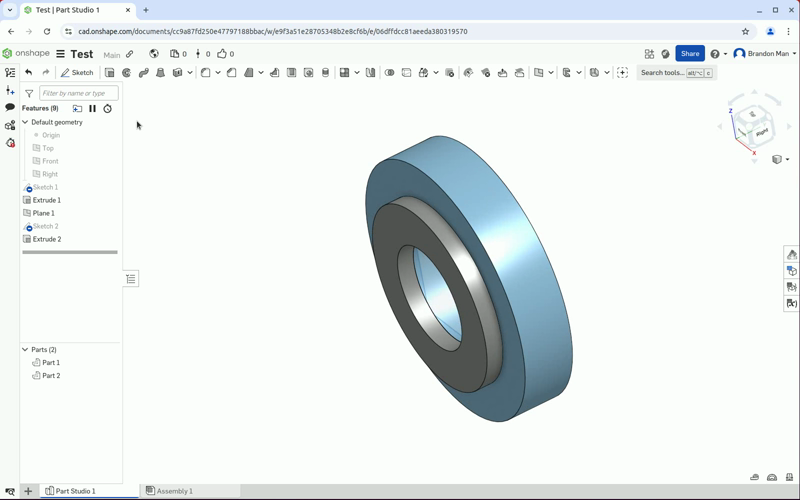
key(right, 2)
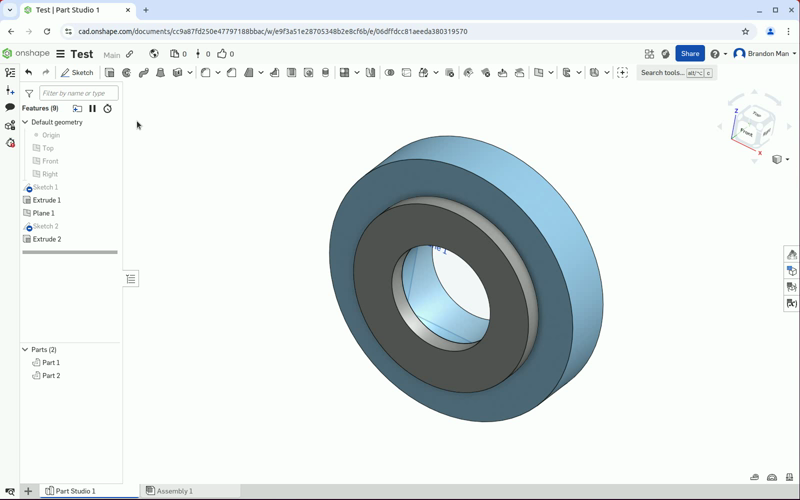
mouse_move(73, 189)
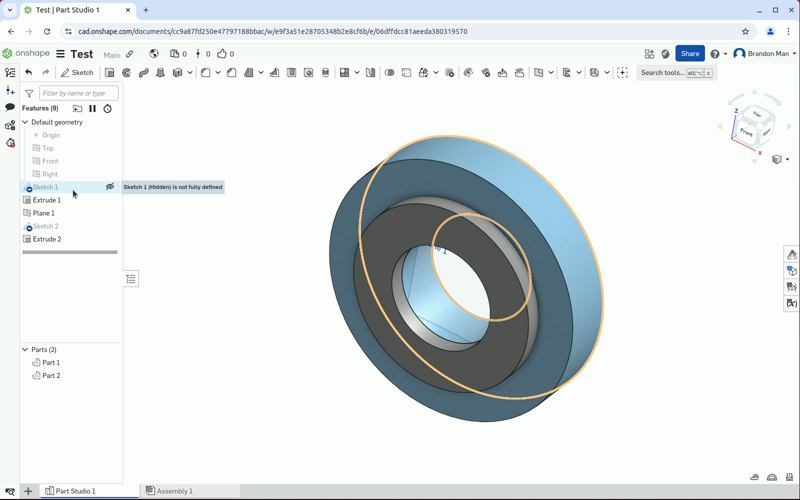
click(73, 189)